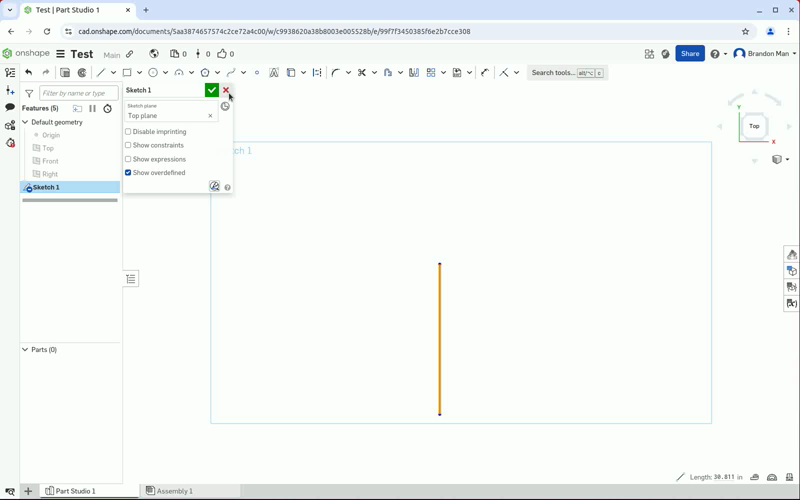
key(shift+h)
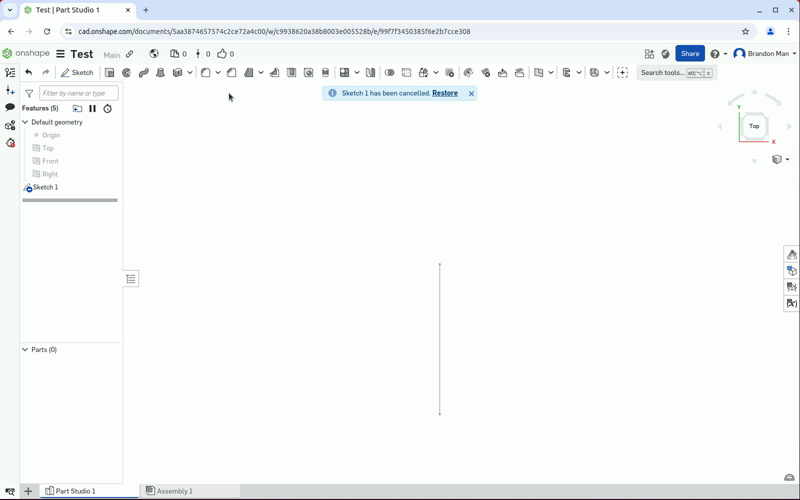
mouse_move(73, 352)
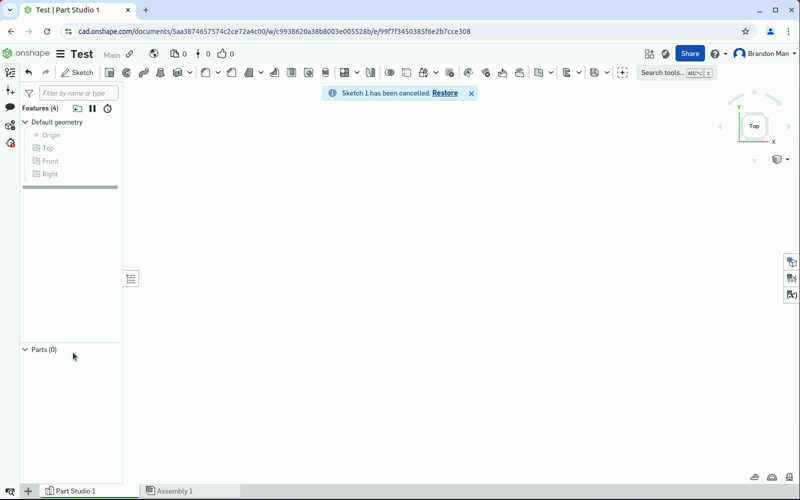
key(y)
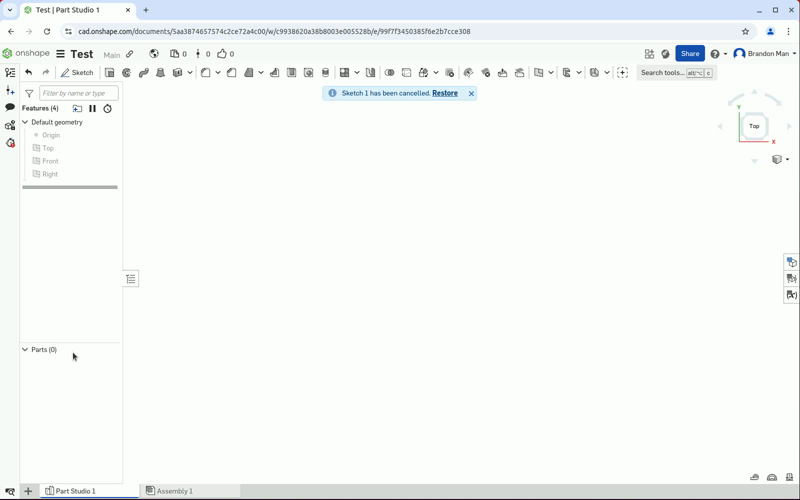
key(shift+p)
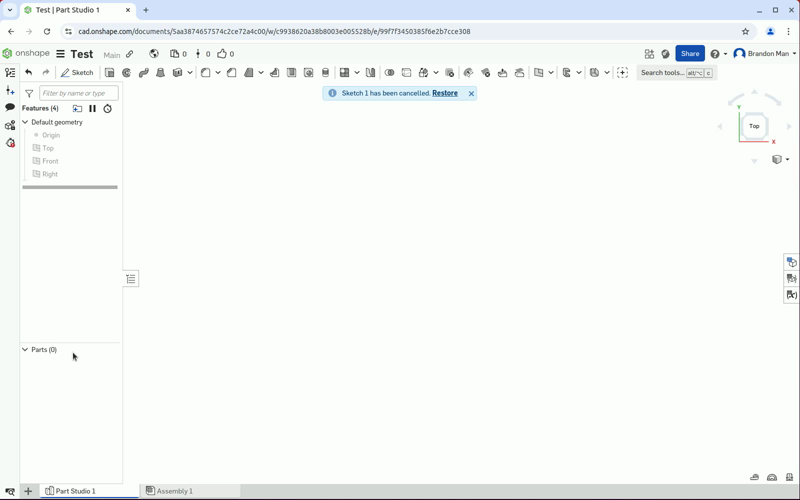
key(space)
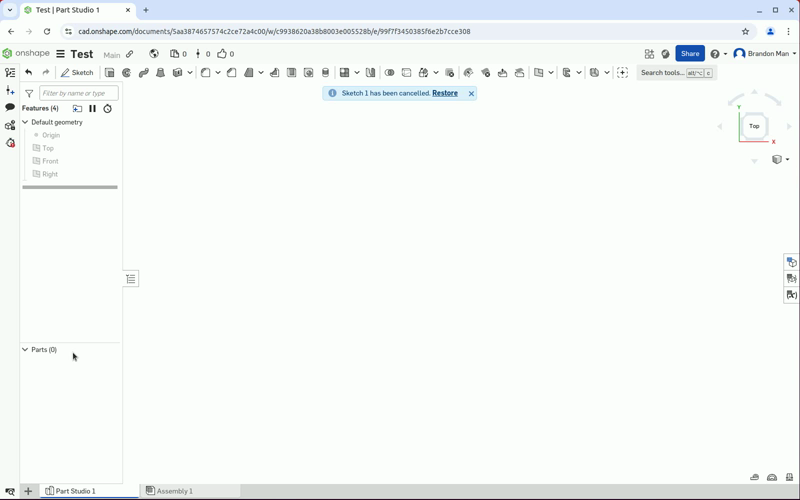
key_down(shift)
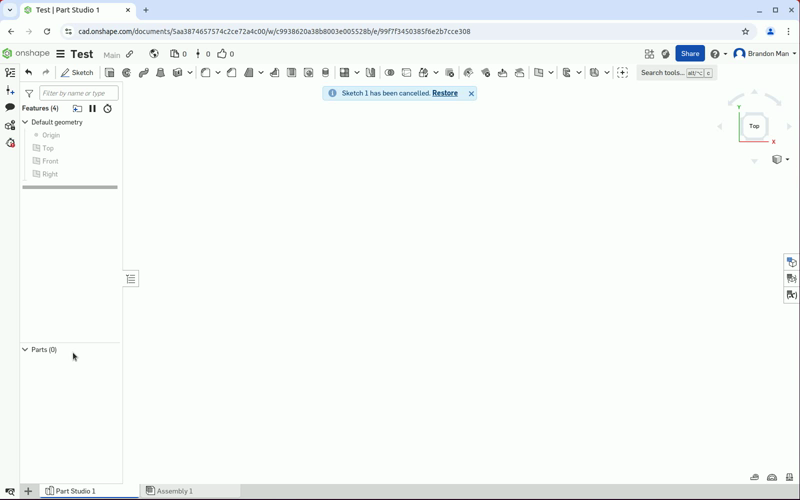
key(up)
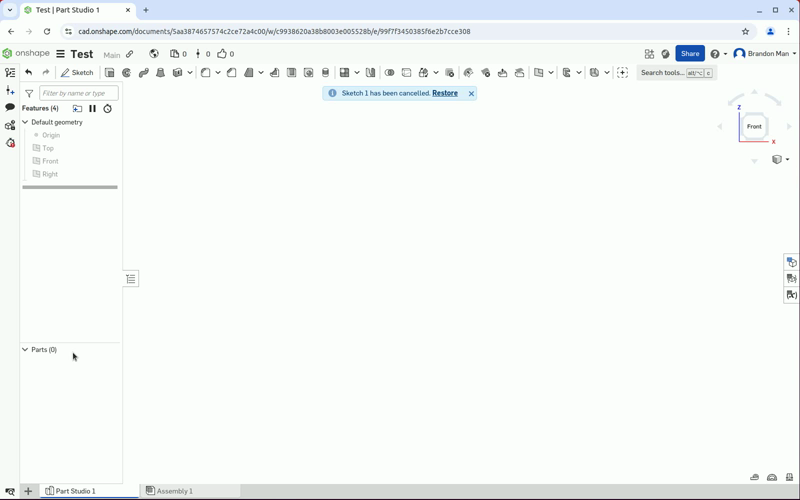
key_up(shift)
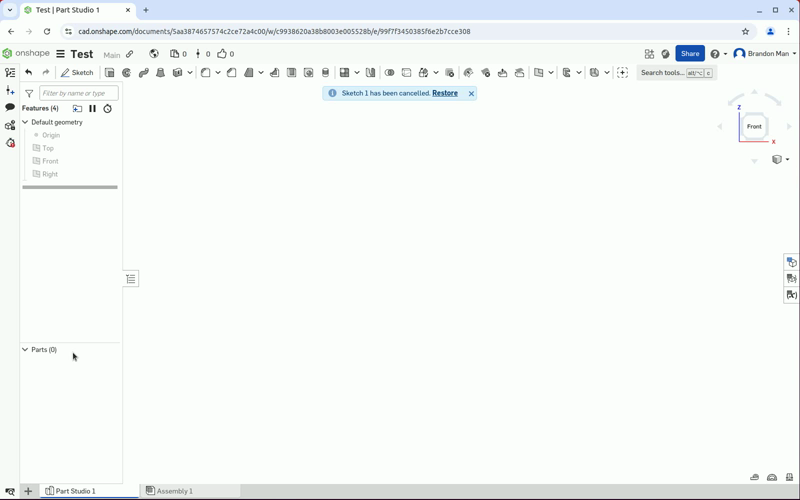
mouse_move(73, 352)
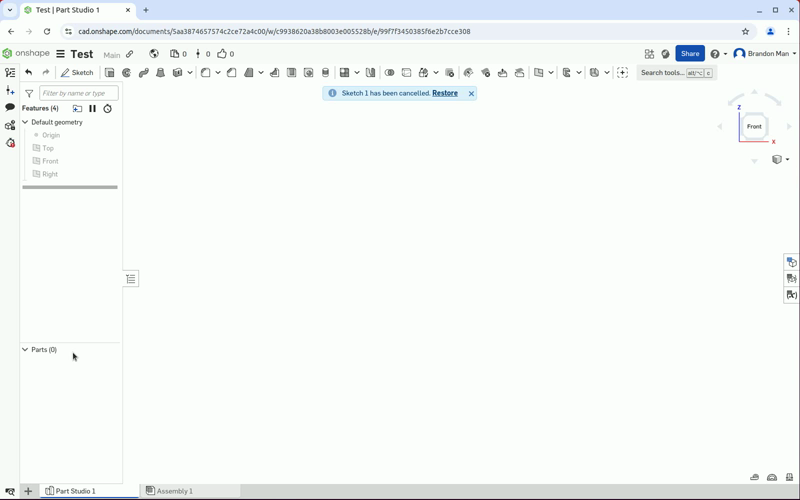
key(shift+y)
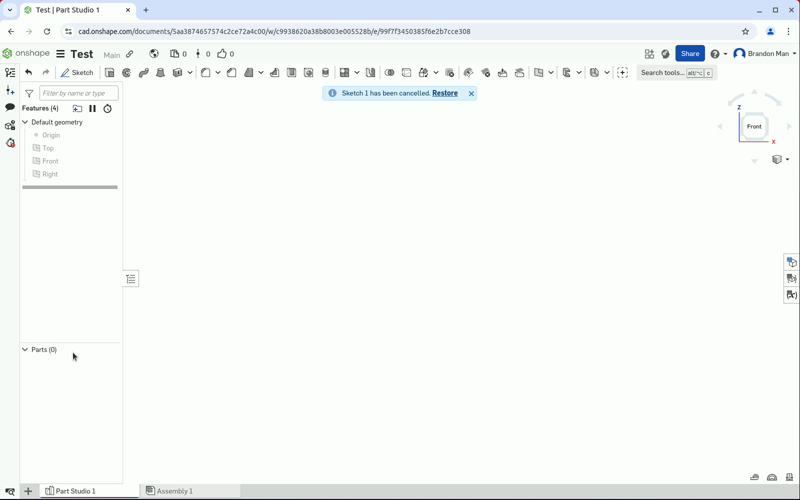
key(shift+s)
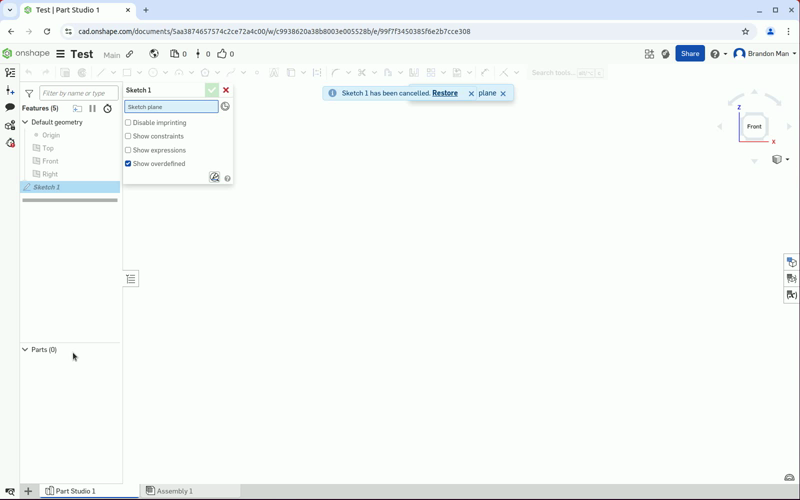
mouse_move(73, 163)
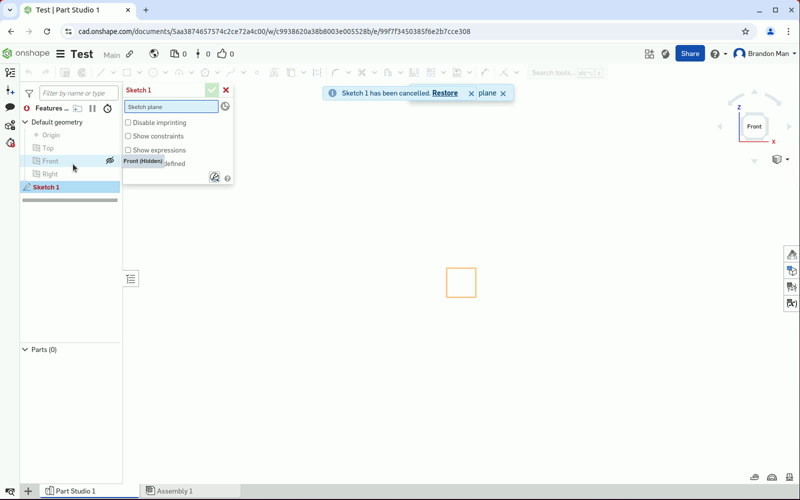
click(73, 163)
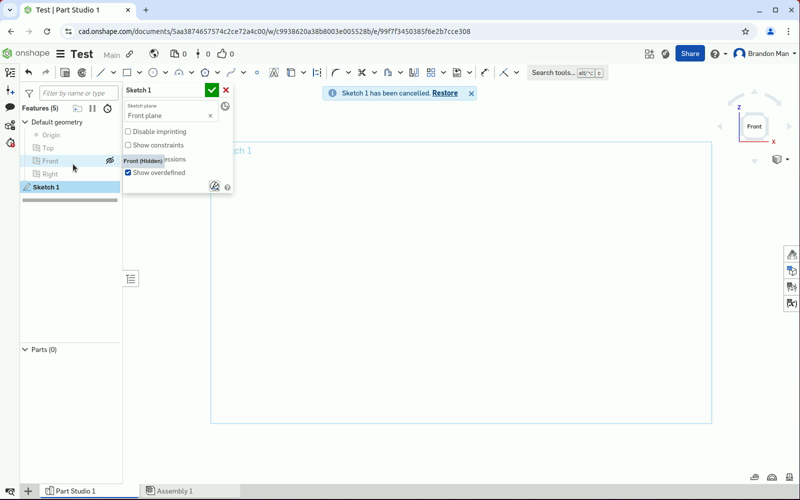
mouse_move(73, 352)
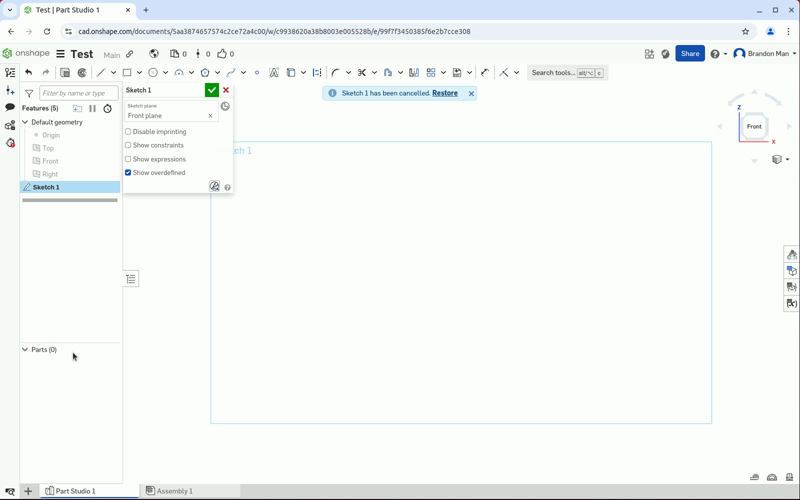
key(y)
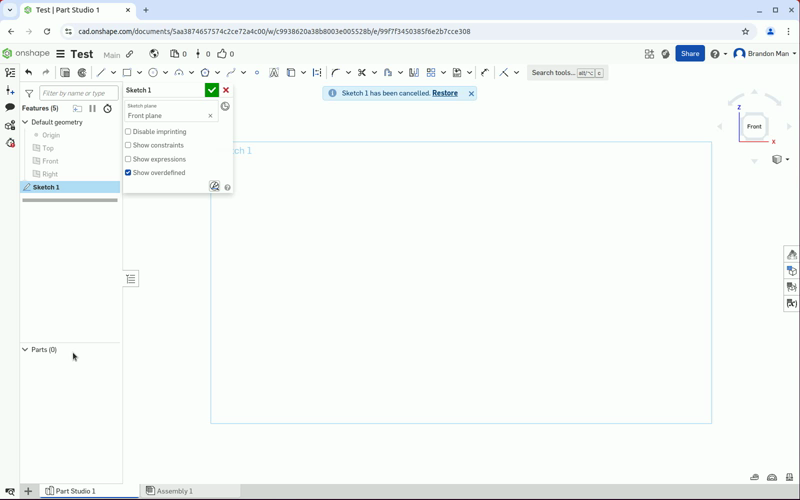
key(l)
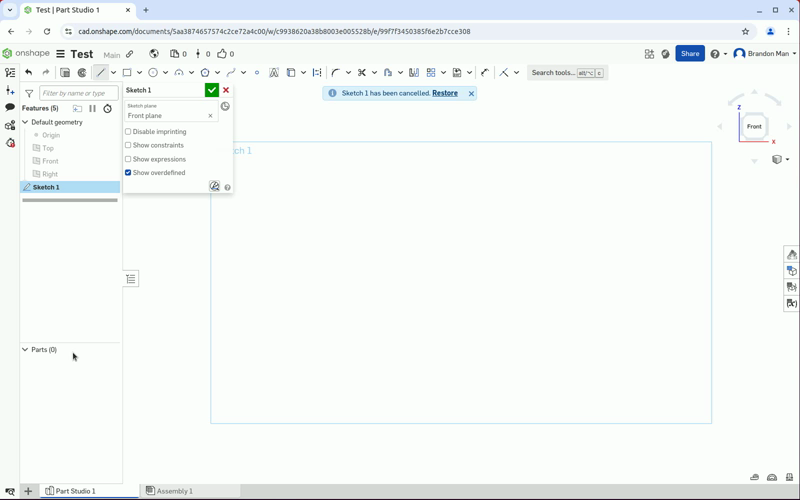
key_down(shift)
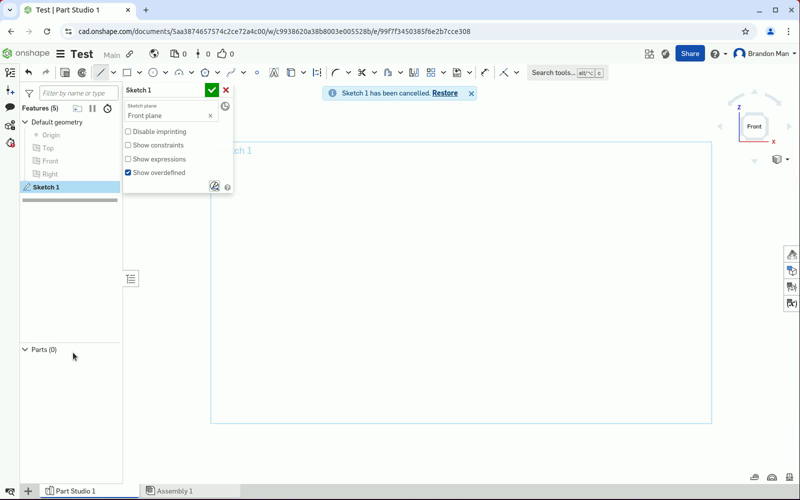
mouse_move(348, 279)
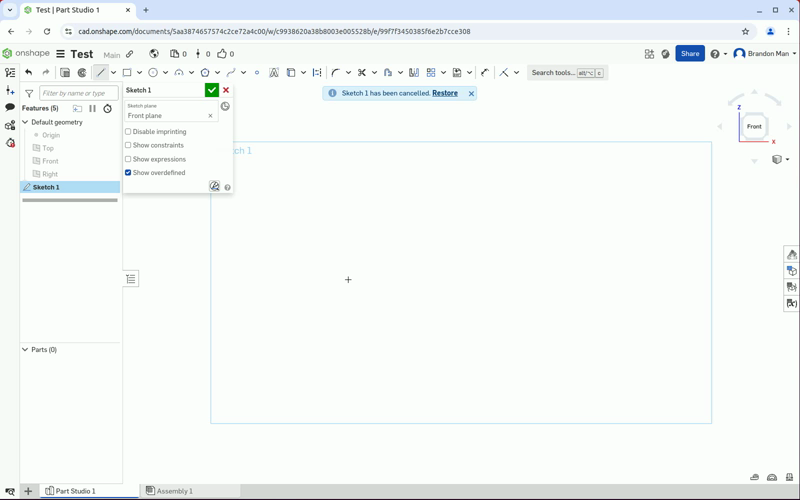
click(348, 279)
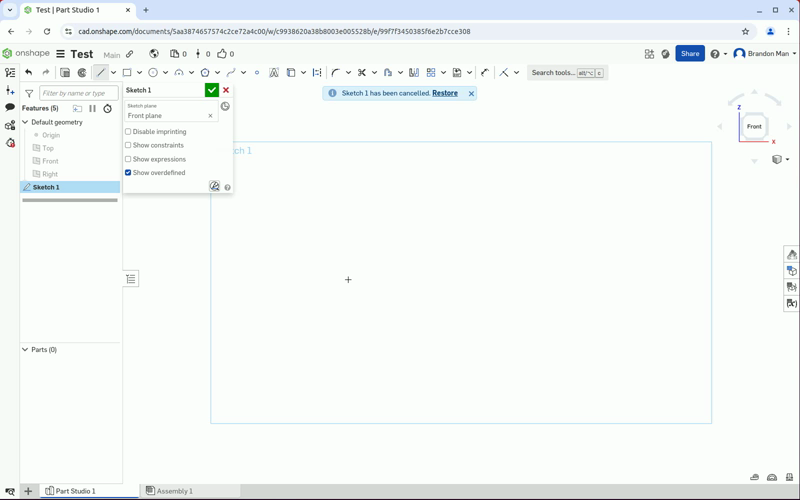
key_up(shift)
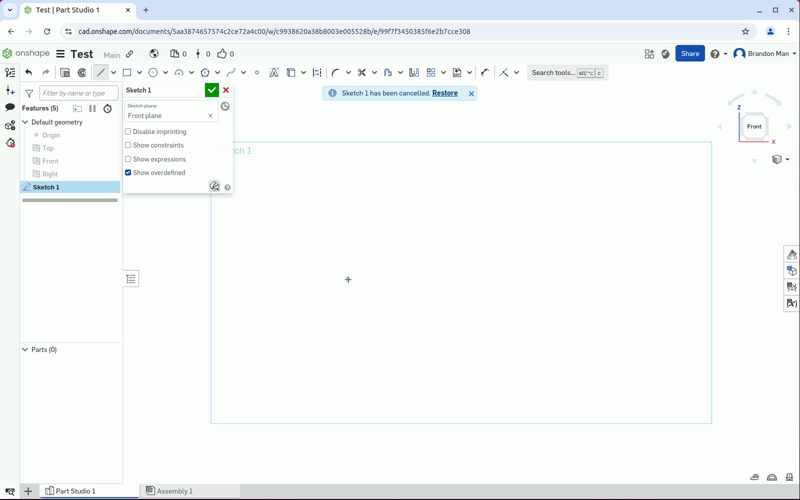
key_down(shift)
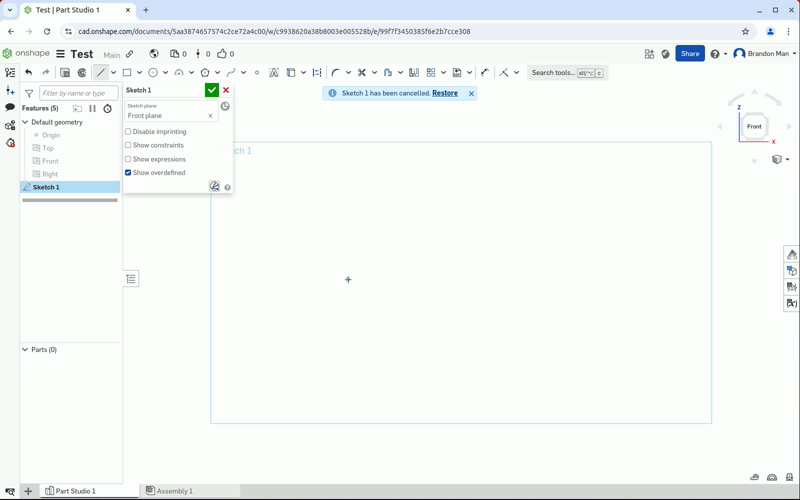
mouse_move(402, 378)
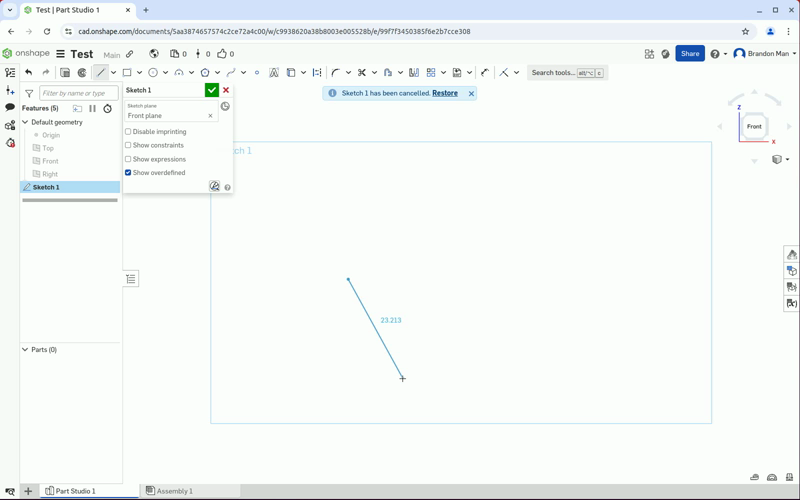
click(402, 378)
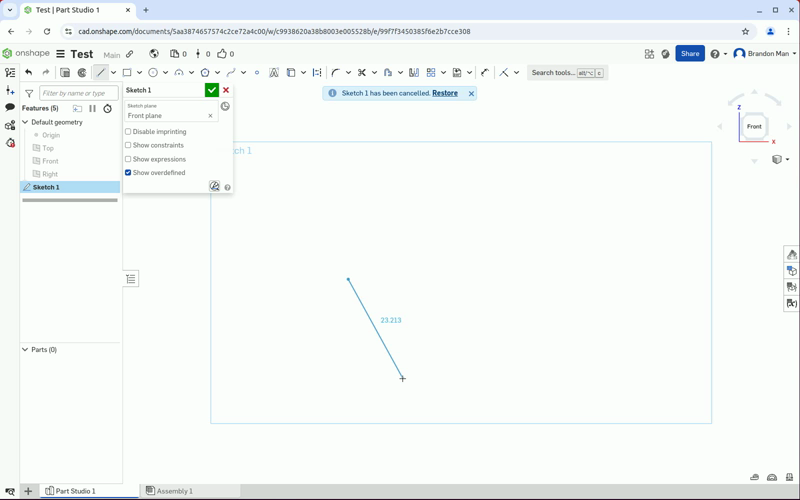
key_up(shift)
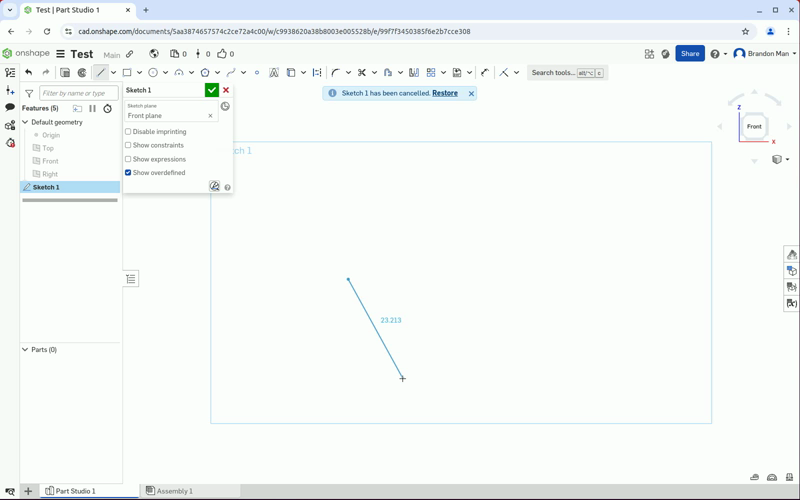
key_down(shift)
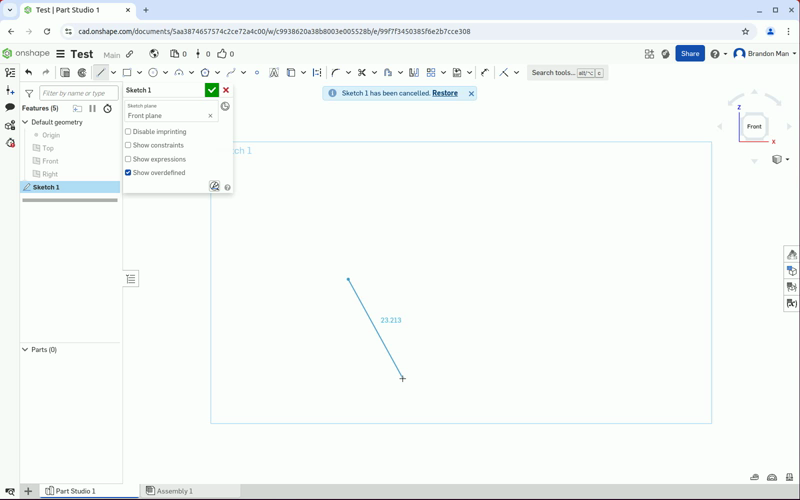
mouse_move(513, 380)
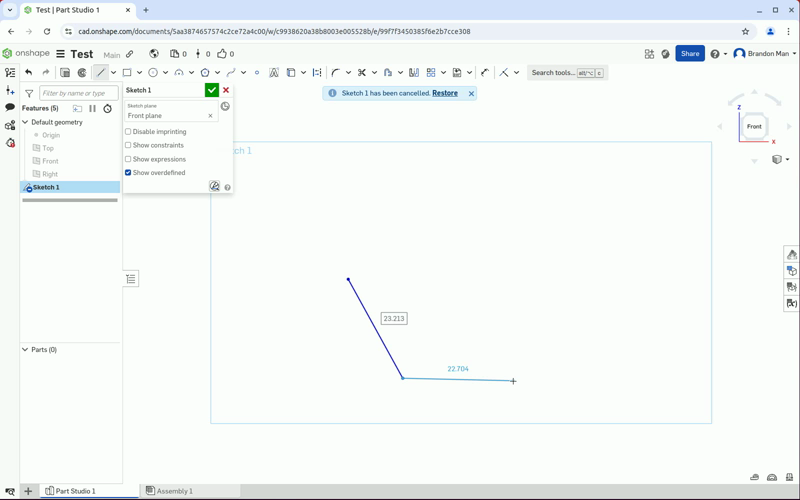
click(513, 380)
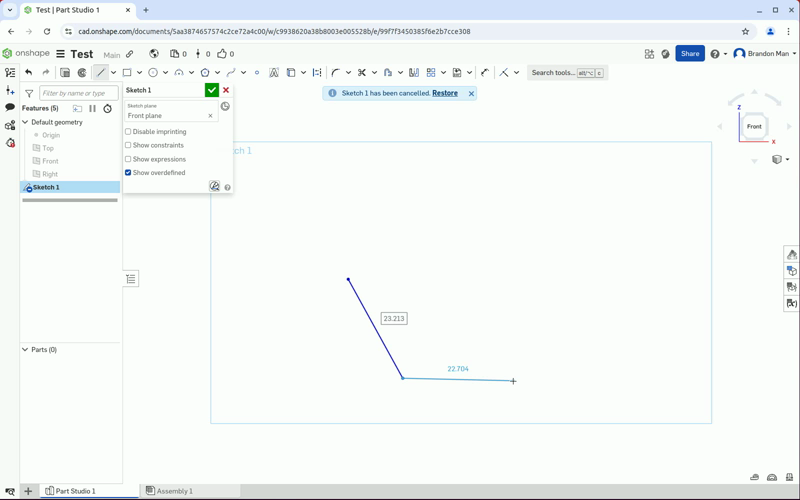
key_up(shift)
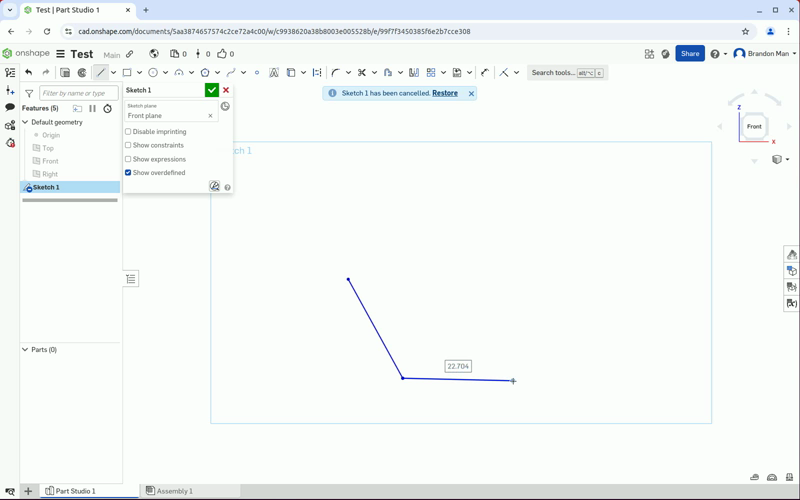
key_down(shift)
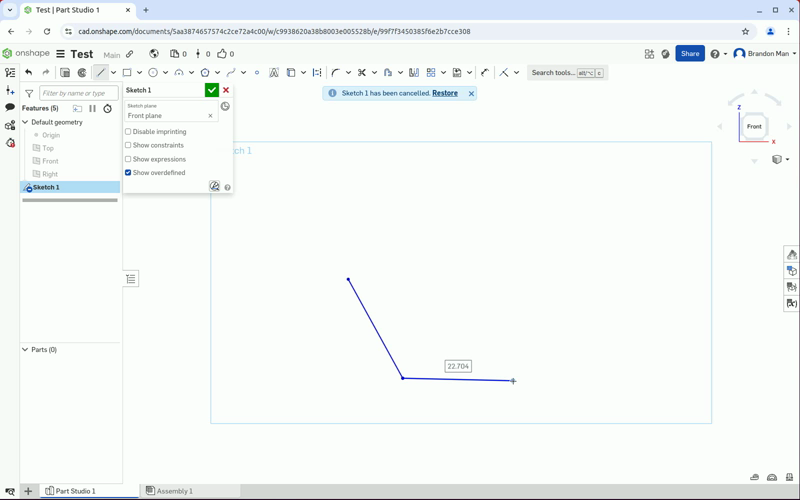
mouse_move(572, 284)
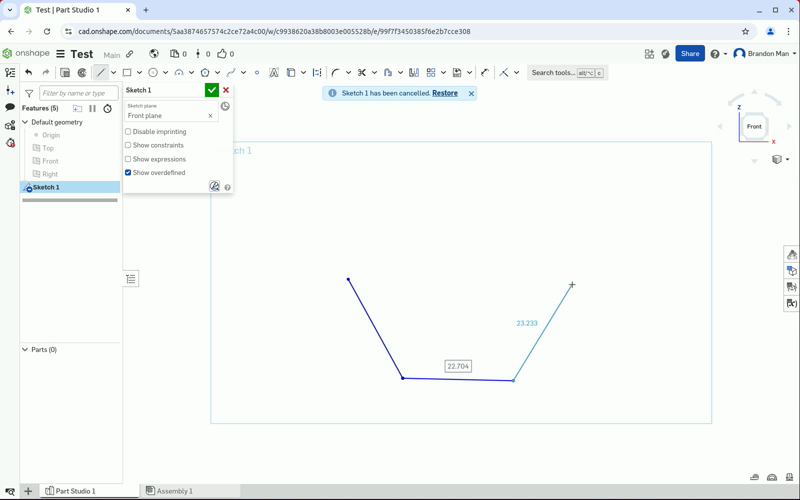
click(572, 284)
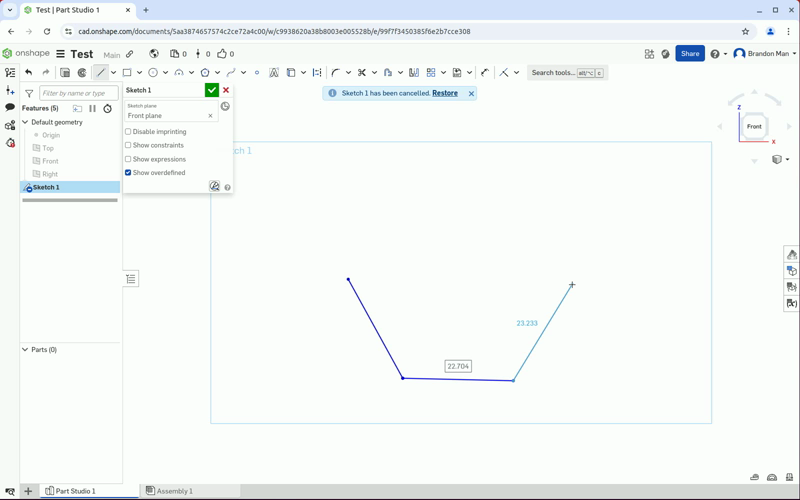
key_up(shift)
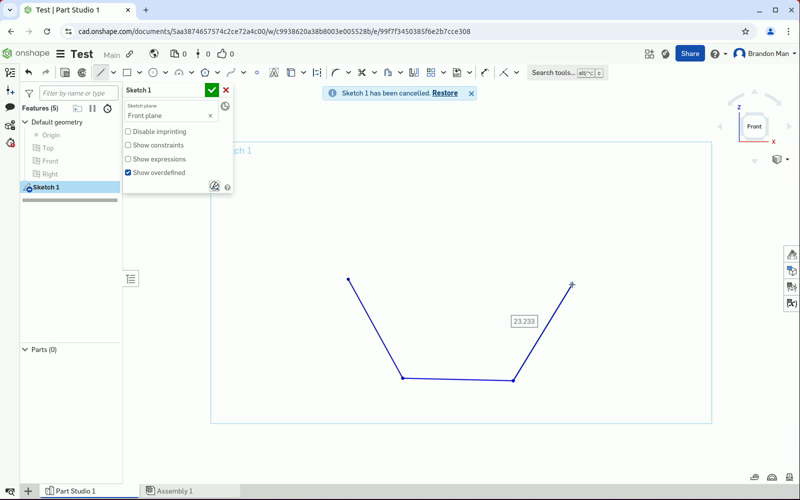
key_down(shift)
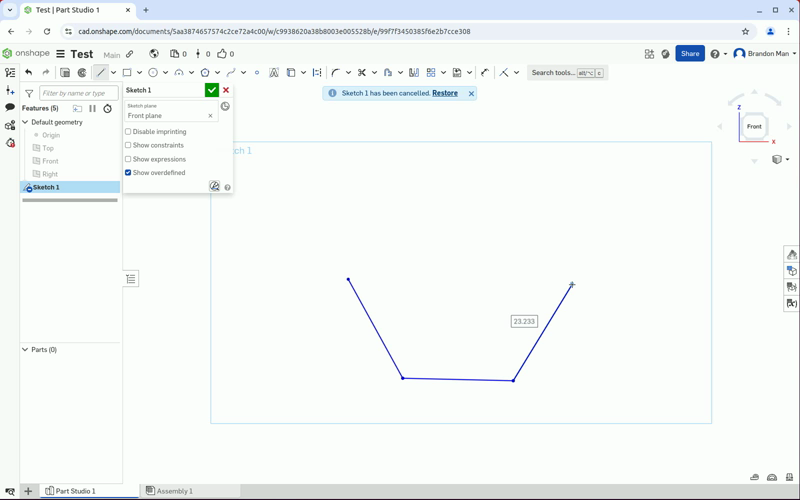
mouse_move(517, 187)
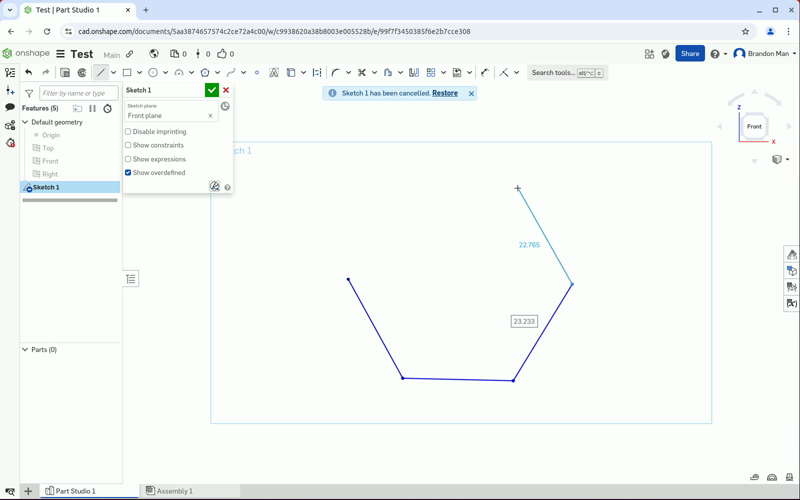
click(517, 187)
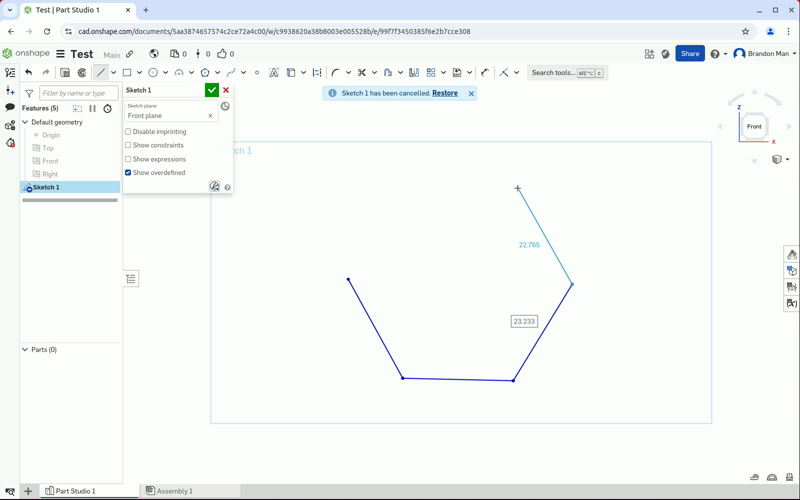
key_up(shift)
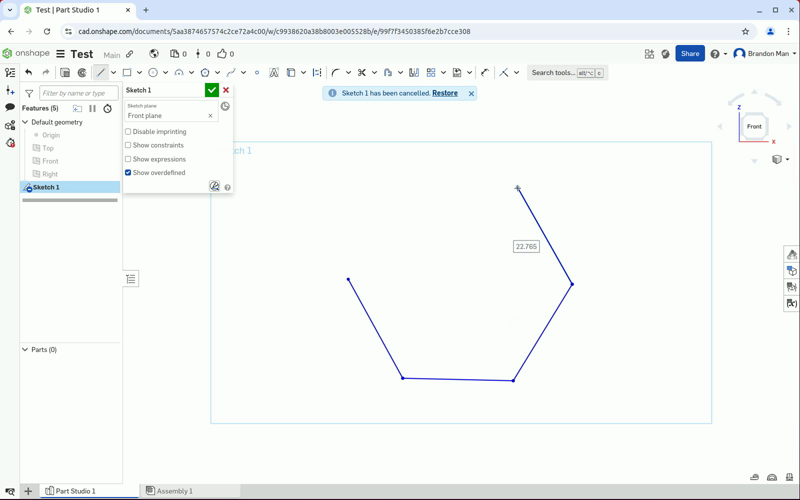
key_down(shift)
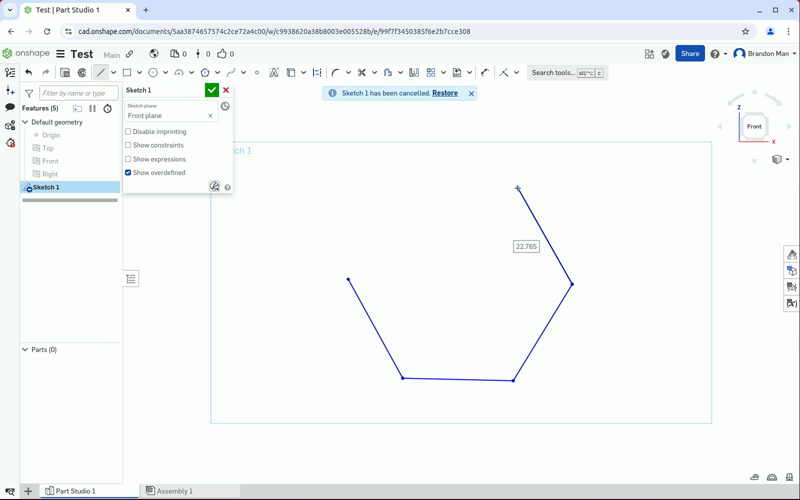
mouse_move(407, 183)
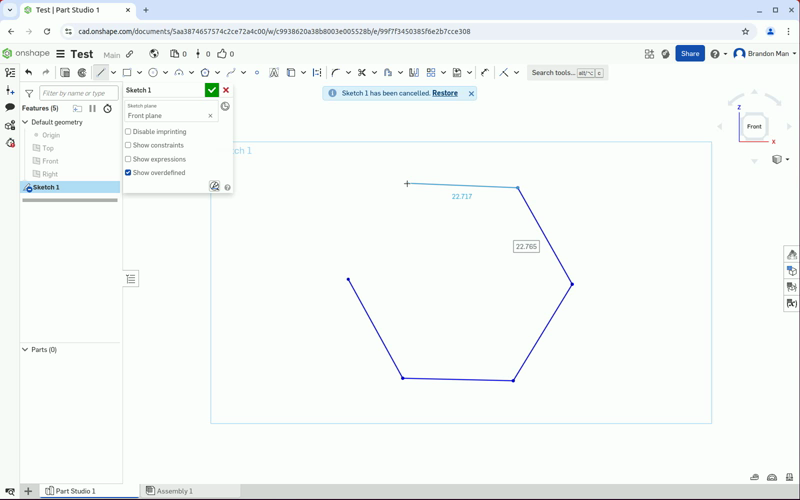
click(407, 183)
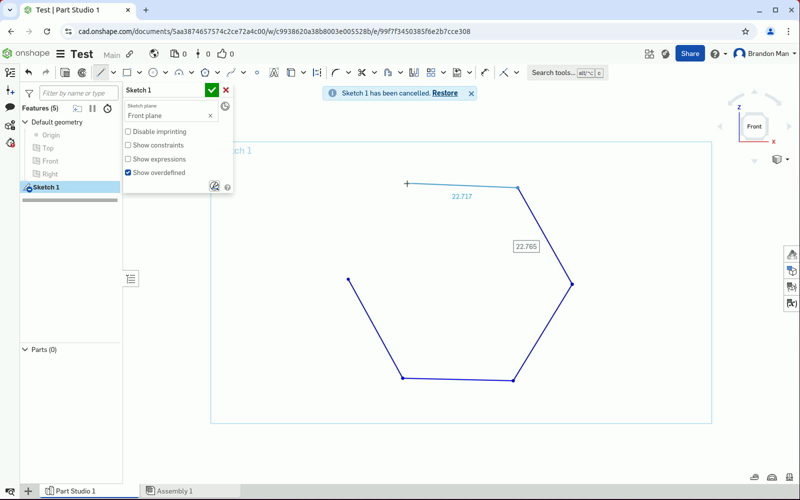
key_up(shift)
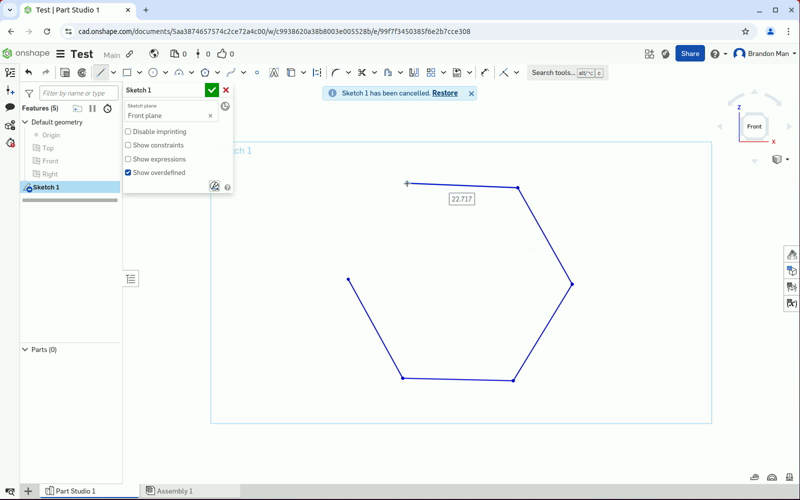
key_down(shift)
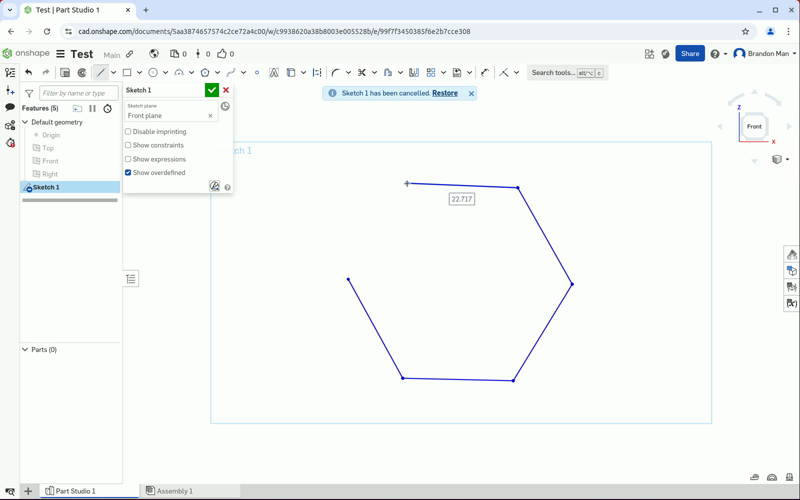
mouse_move(348, 279)
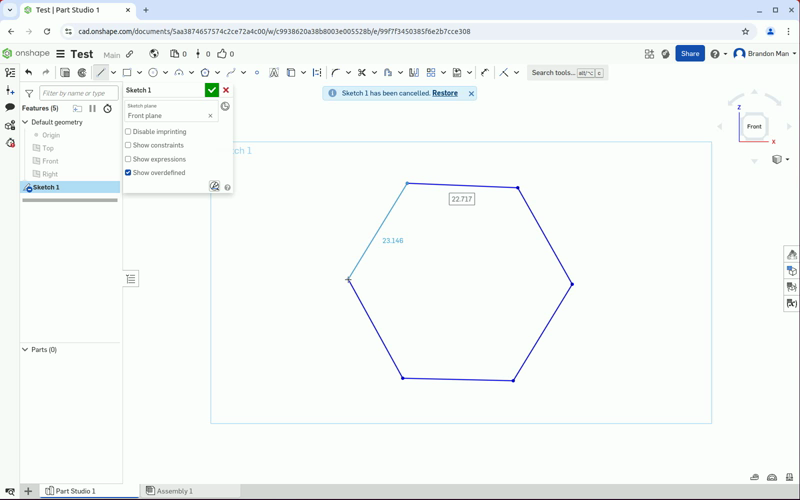
key_up(shift)
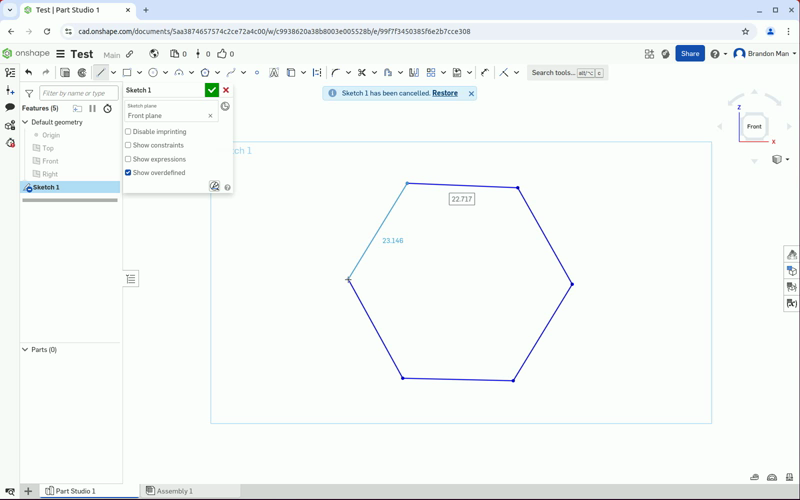
click(348, 279)
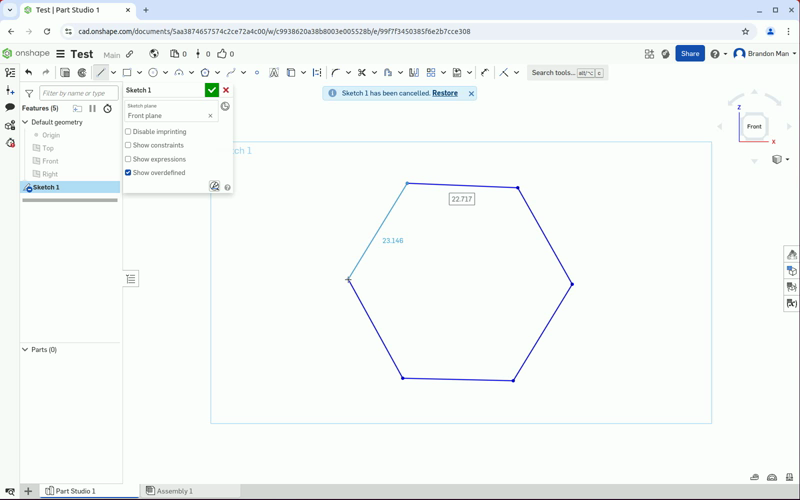
key(esc)
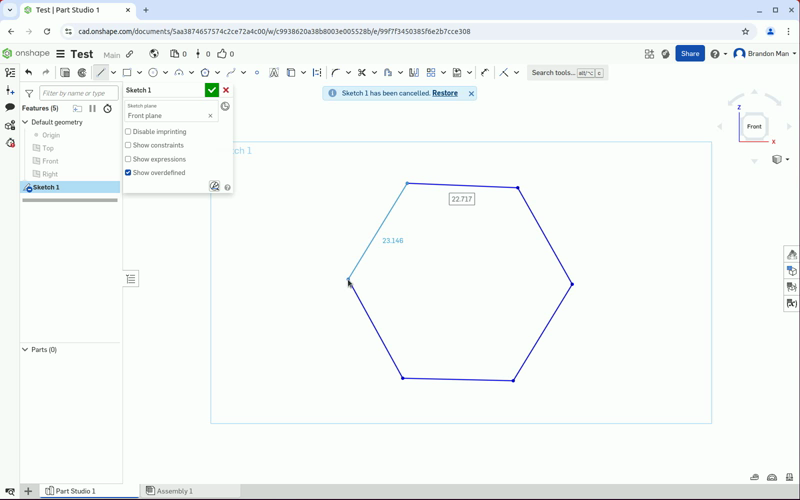
key(c)
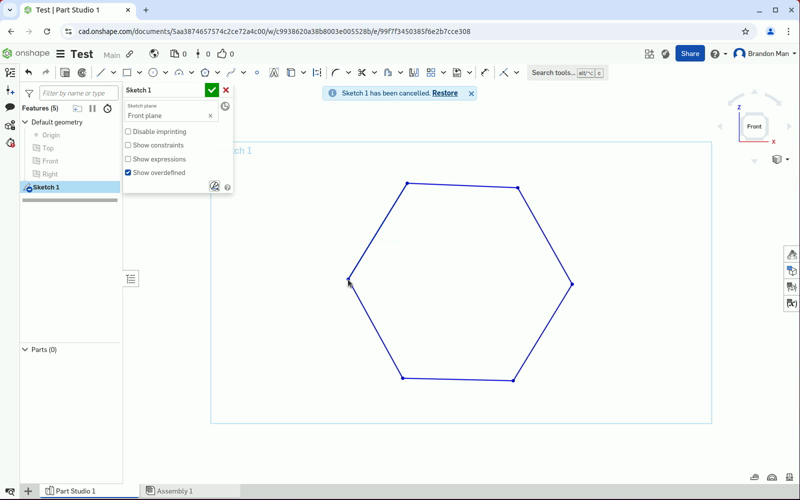
key_down(shift)
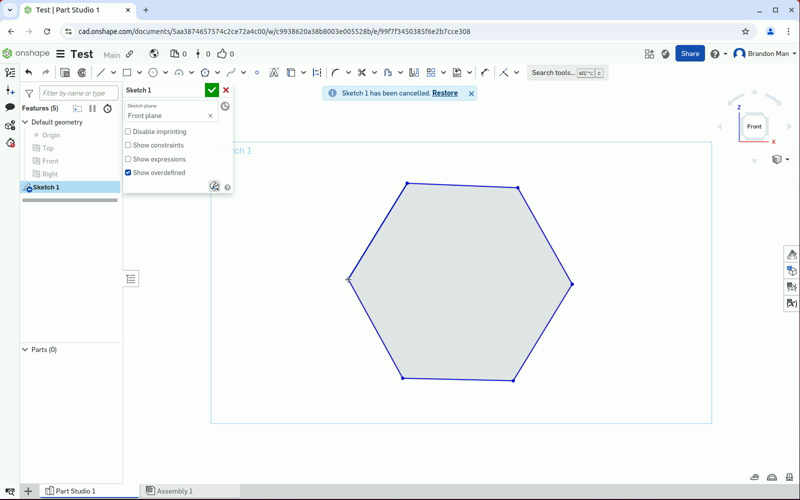
mouse_move(461, 281)
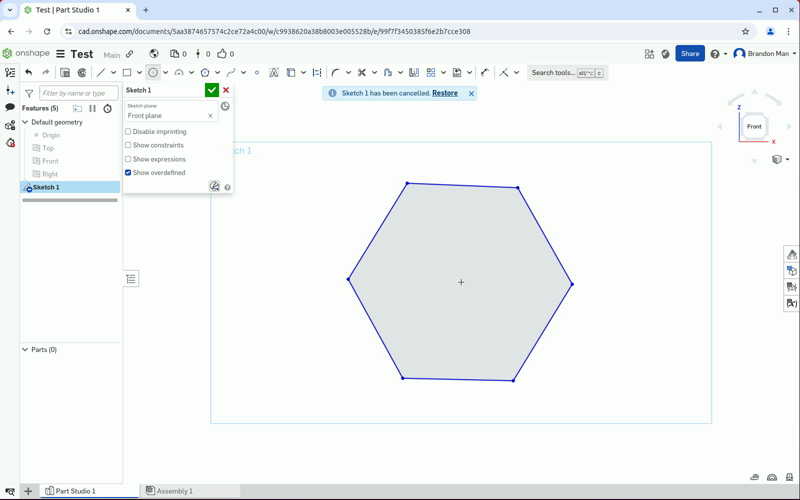
click(461, 281)
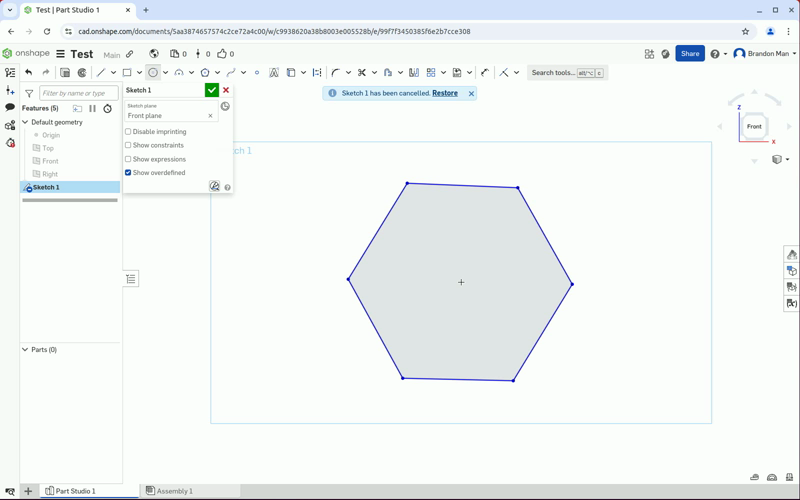
key_up(shift)
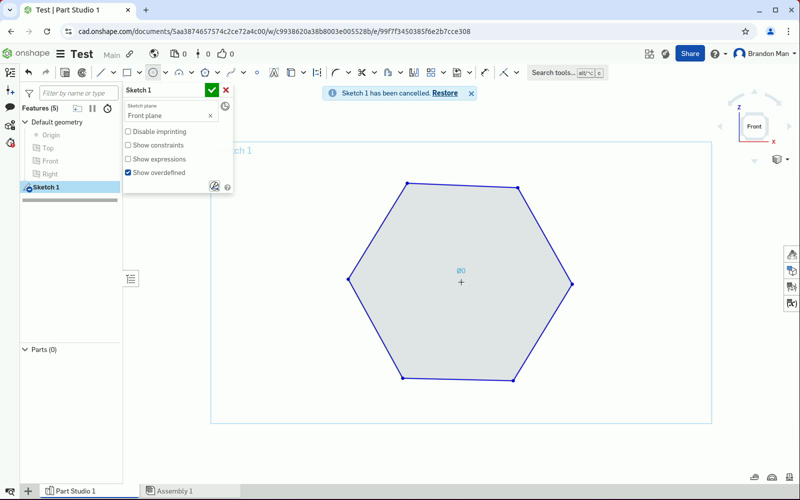
mouse_move(548, 281)
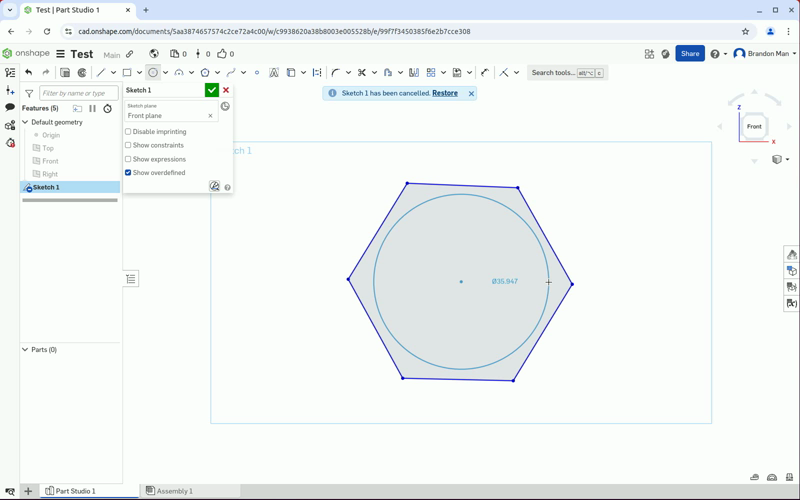
click(548, 281)
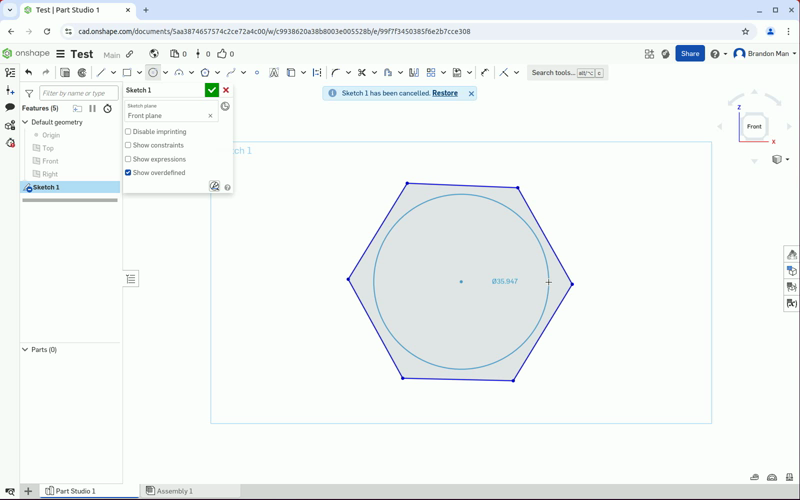
key(esc)
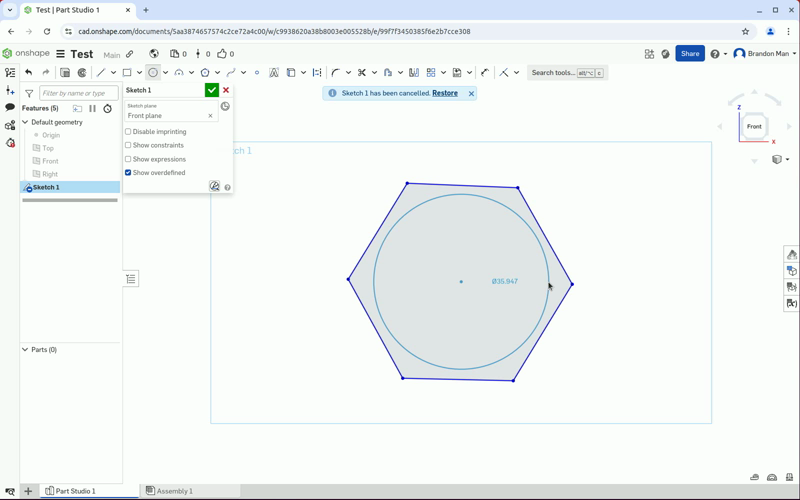
mouse_move(367, 263)
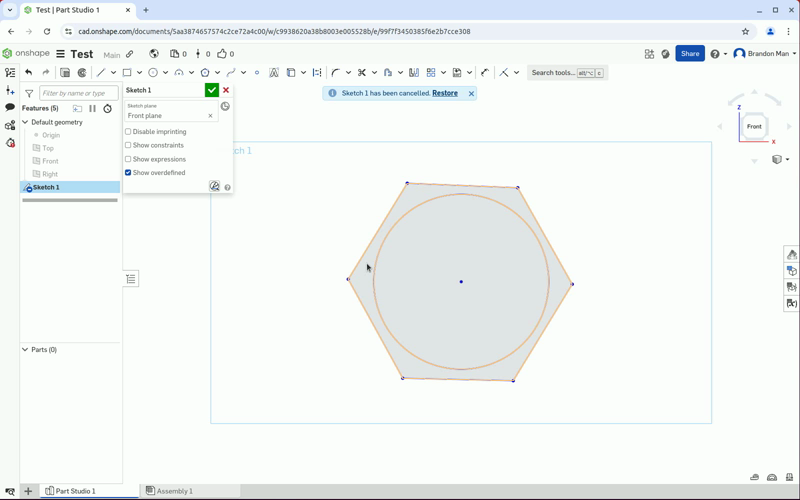
click(367, 263)
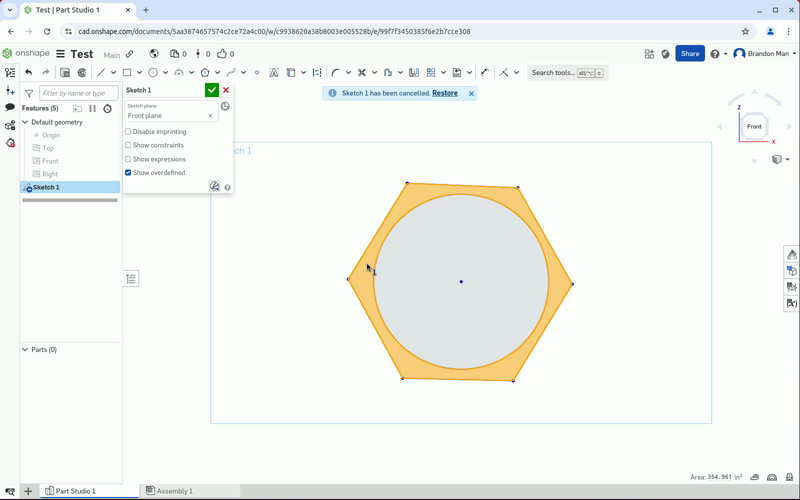
mouse_move(73, 352)
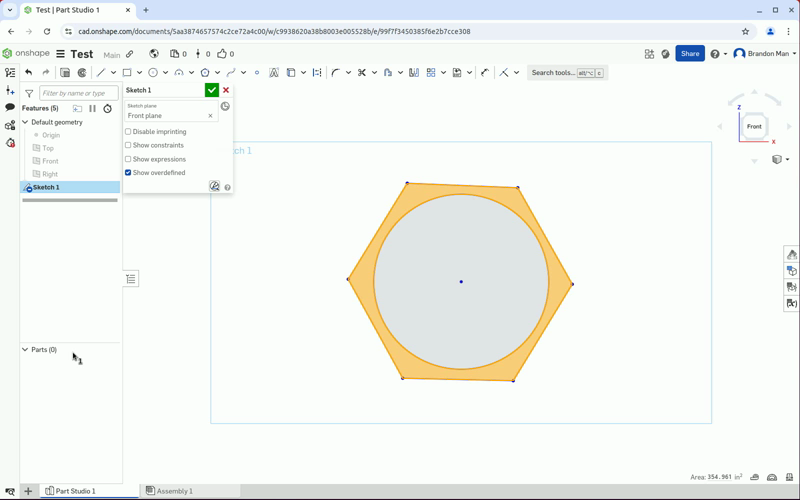
key(shift+y)
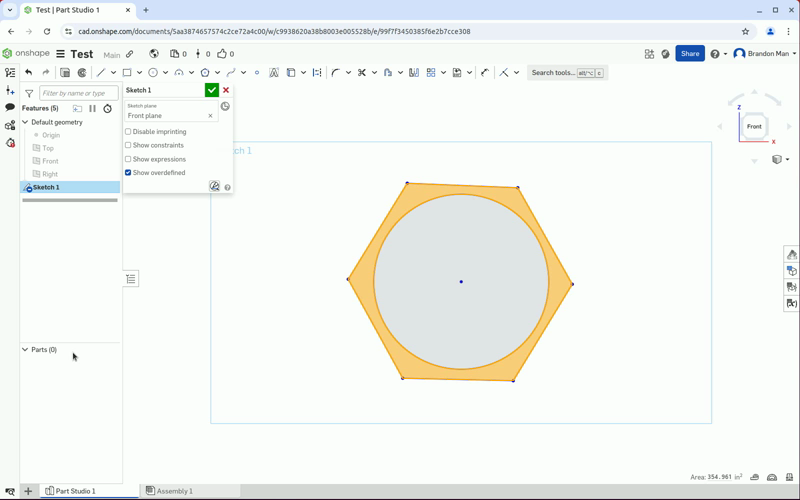
key(shift+e)
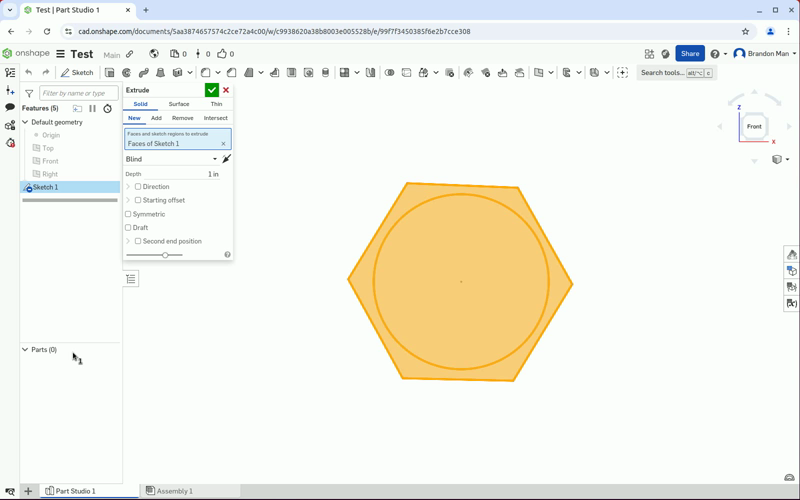
mouse_move(143, 106)
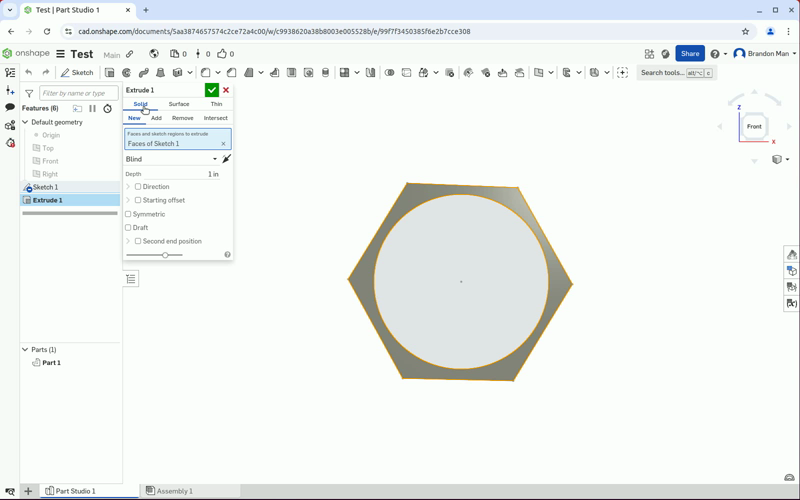
click(143, 106)
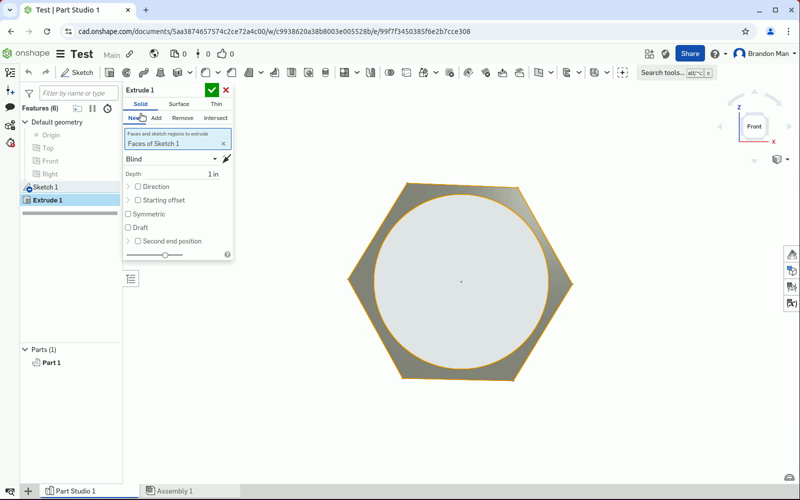
mouse_move(137, 120)
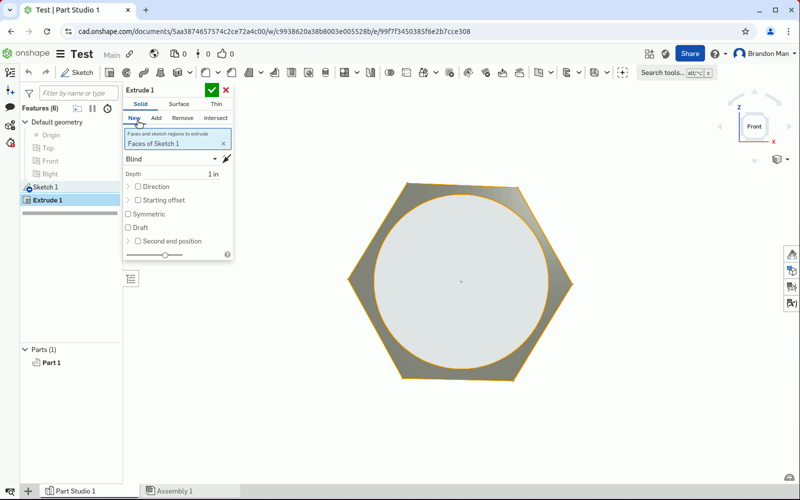
click(137, 120)
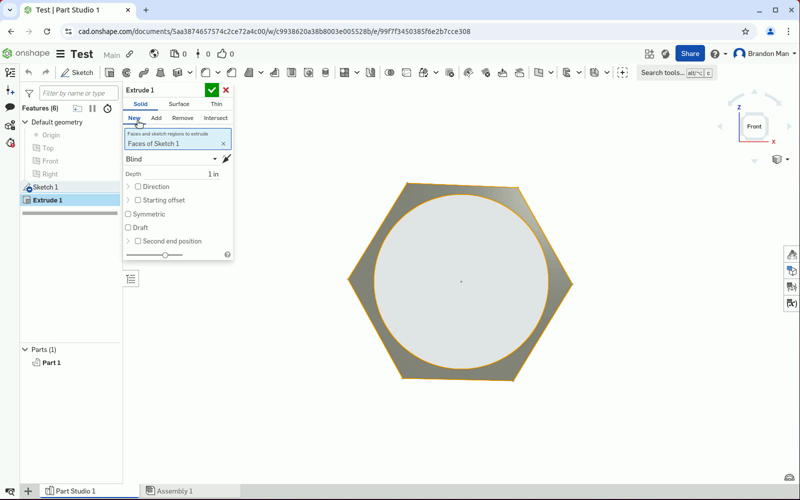
key(tab, 4)
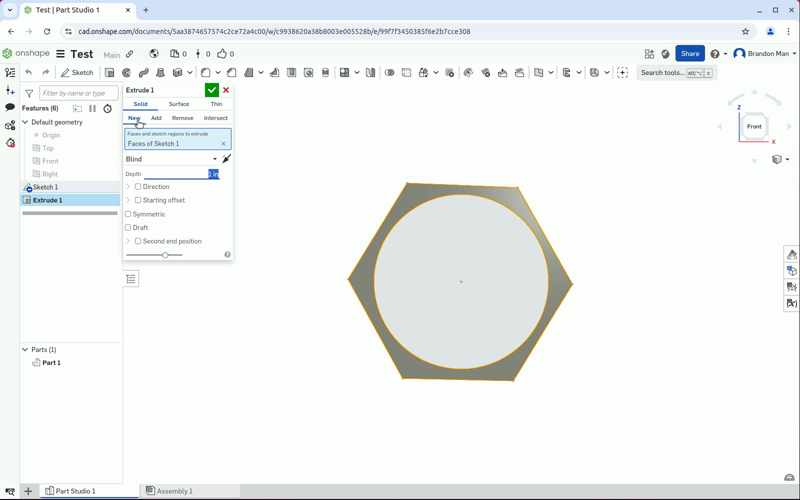
text(8.906)
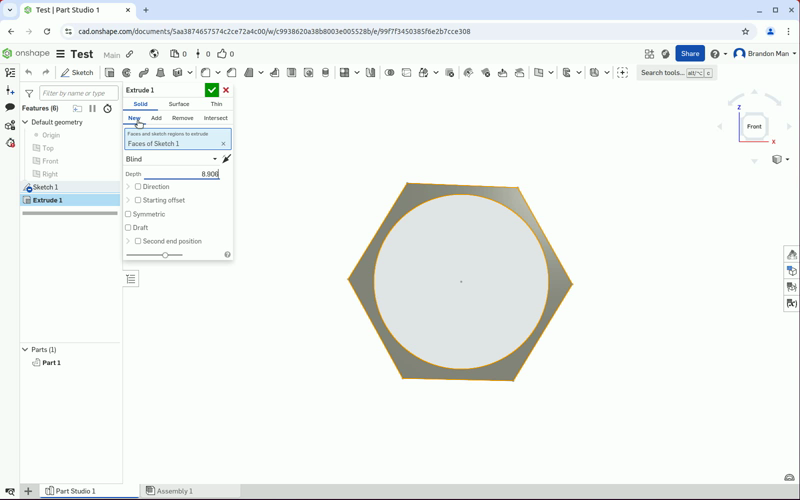
key(enter)
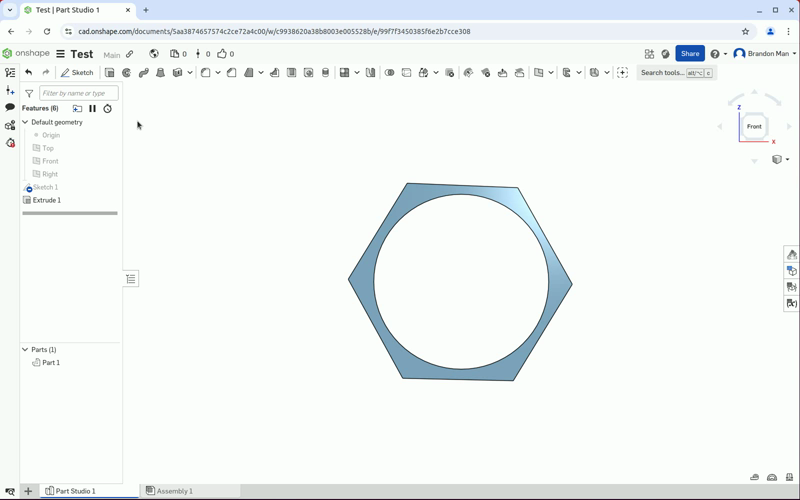
key(shift+h)
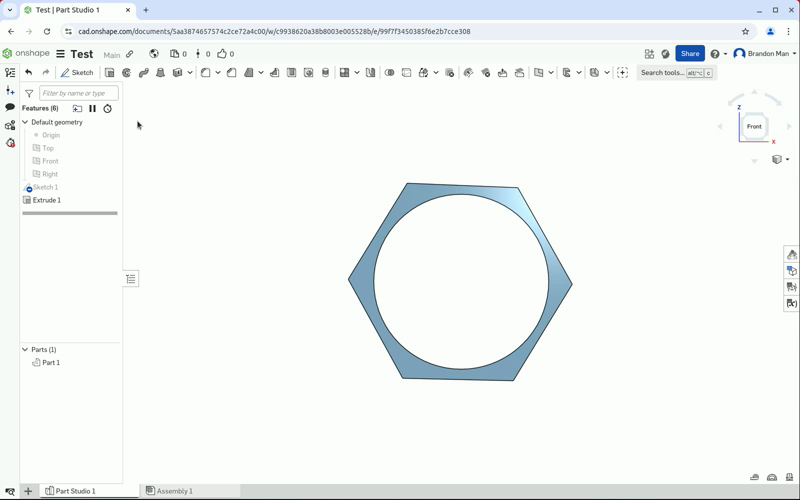
key(shift+h)
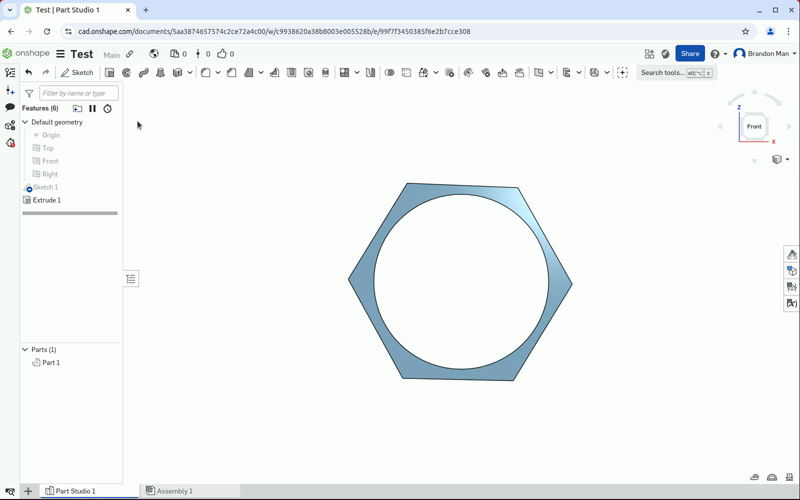
mouse_move(73, 189)
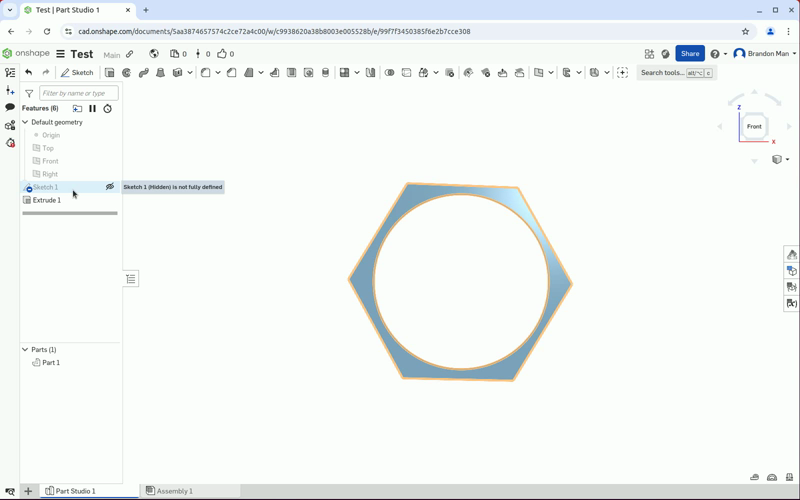
click(73, 189)
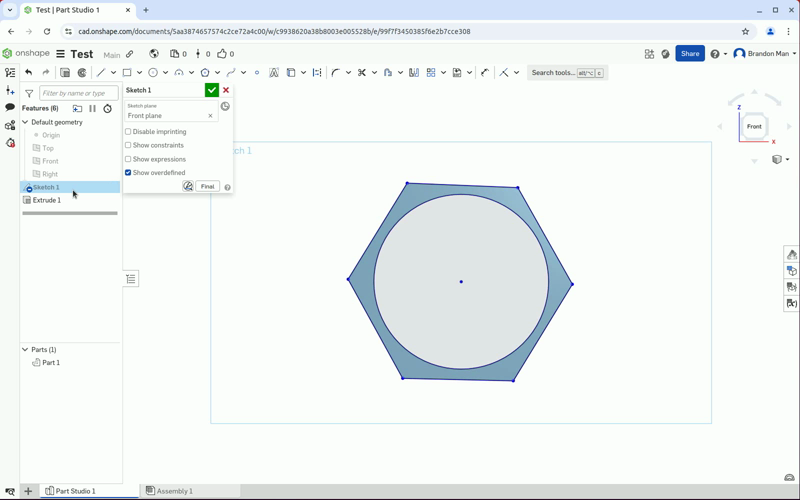
mouse_move(229, 92)
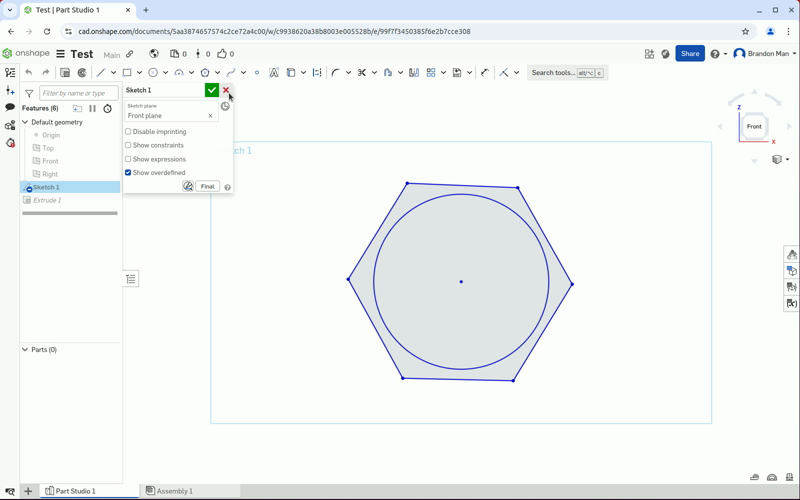
click(229, 92)
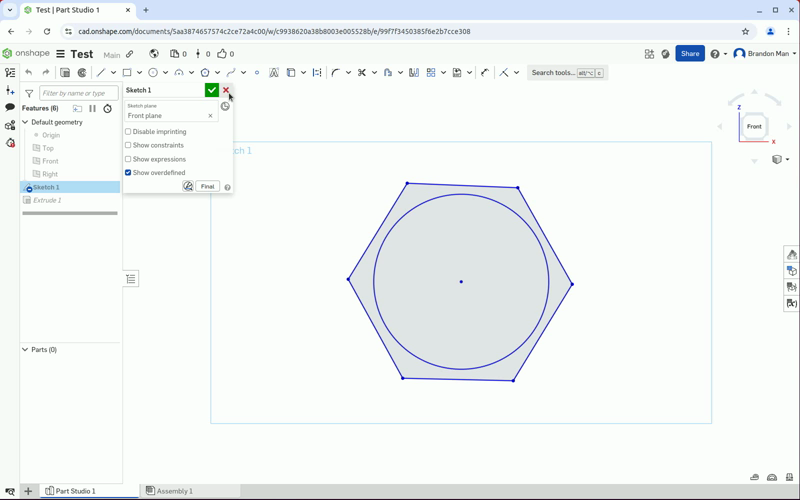
key(shift+s)
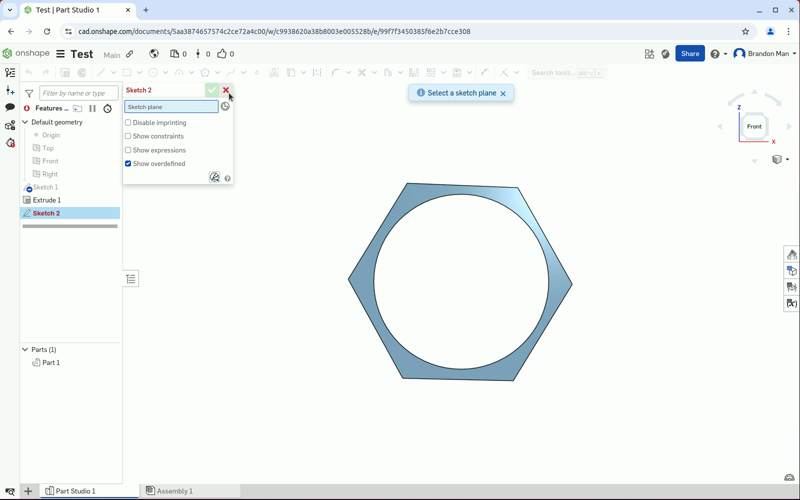
mouse_move(73, 163)
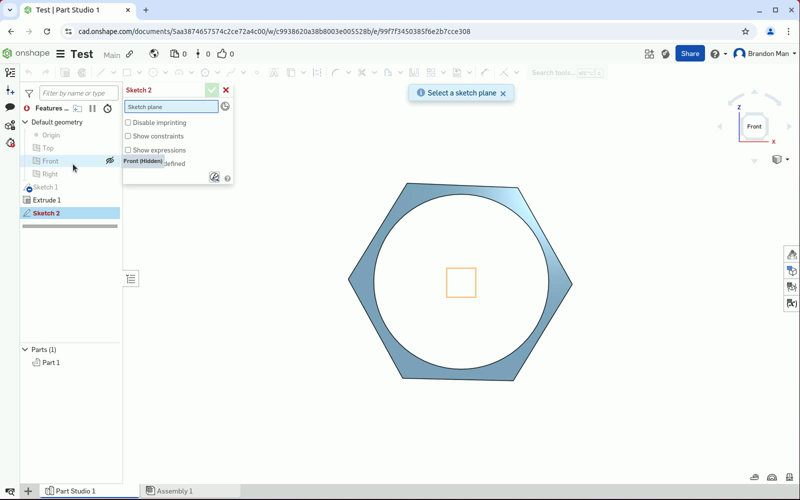
click(73, 163)
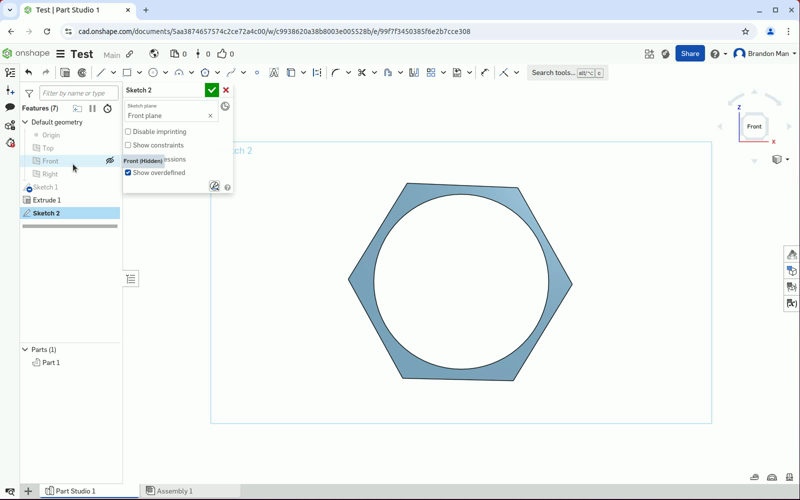
mouse_move(73, 352)
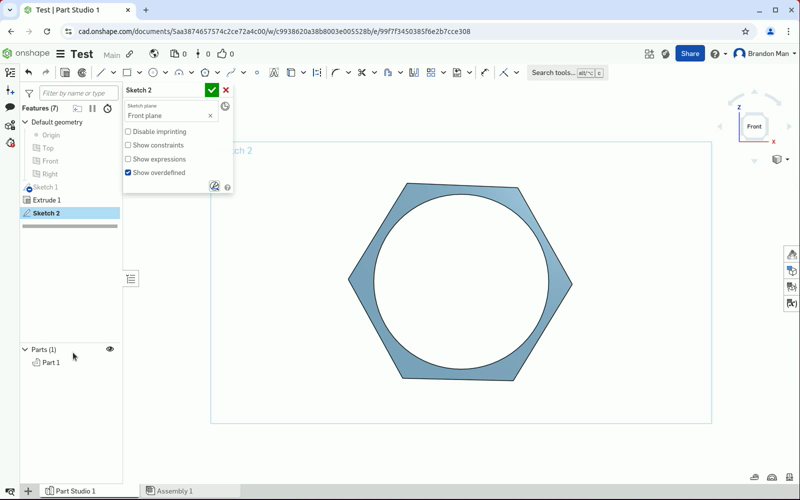
key(y)
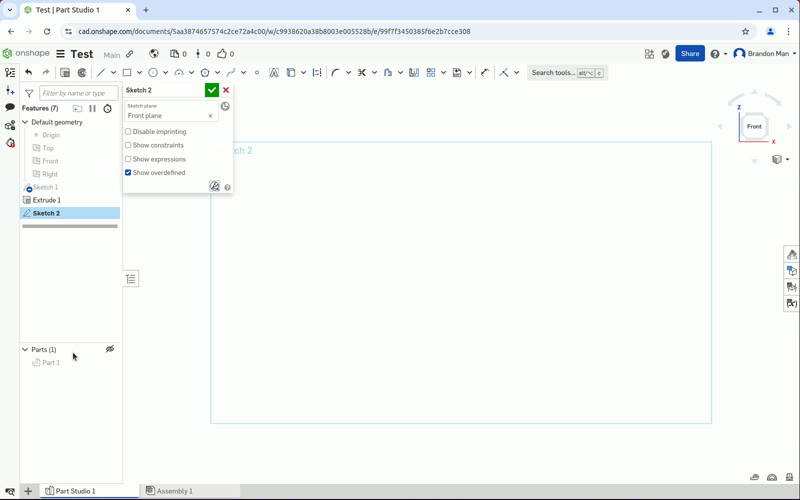
key(c)
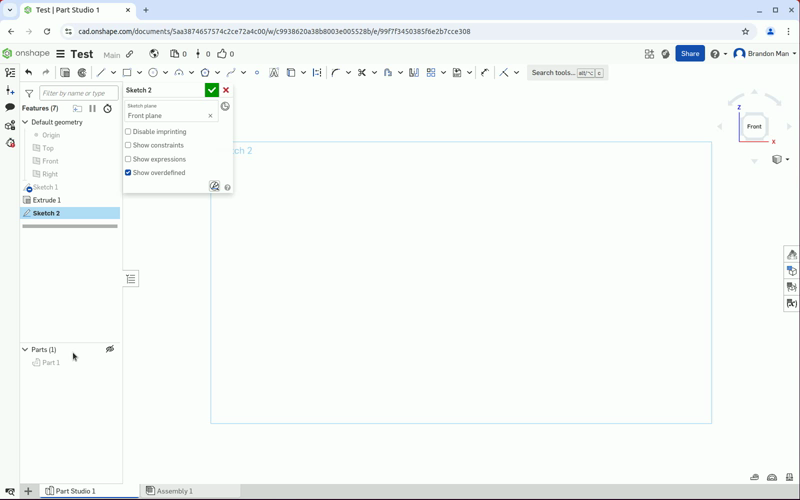
key_down(shift)
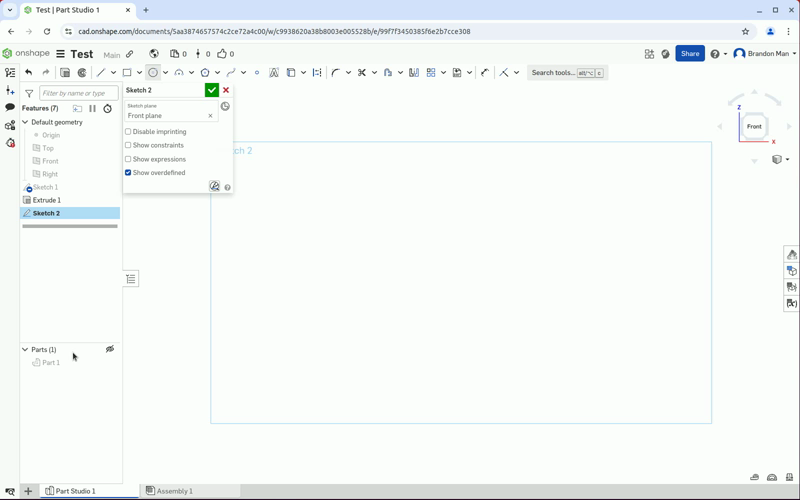
mouse_move(461, 282)
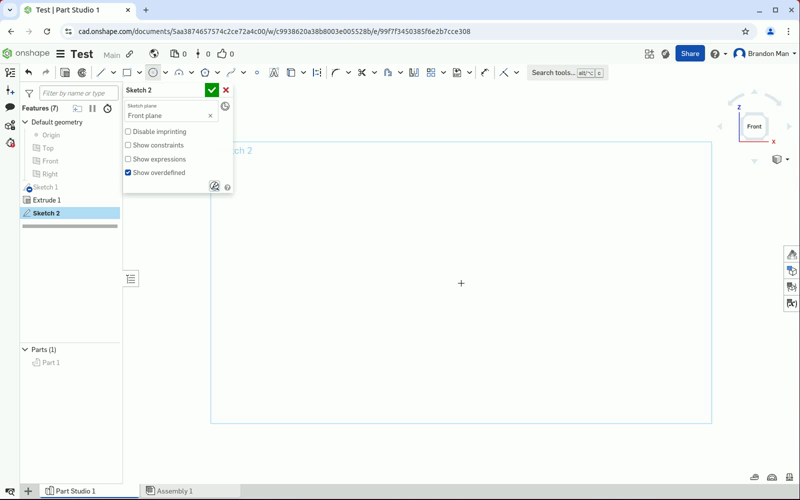
click(461, 282)
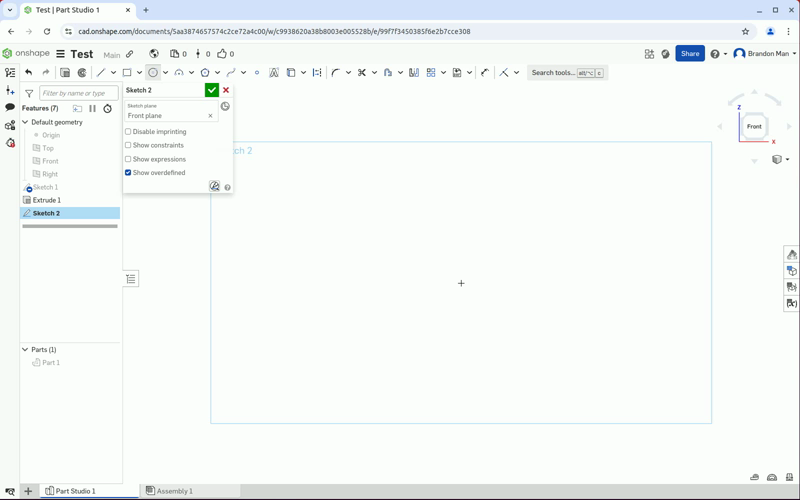
key_up(shift)
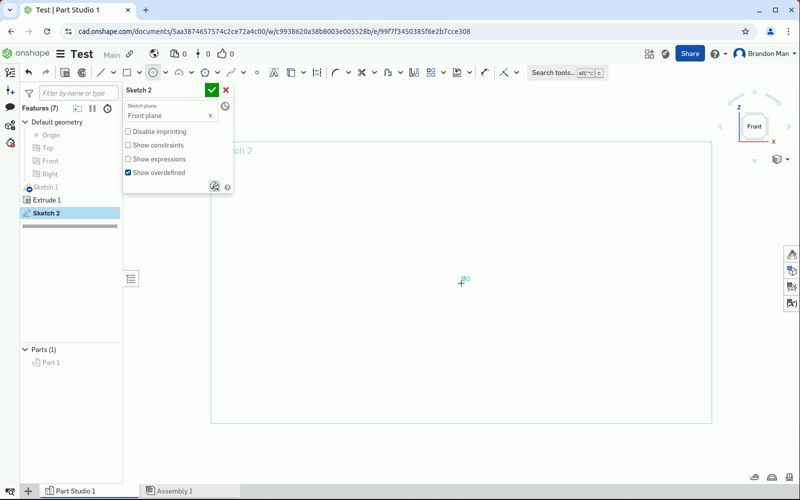
mouse_move(549, 282)
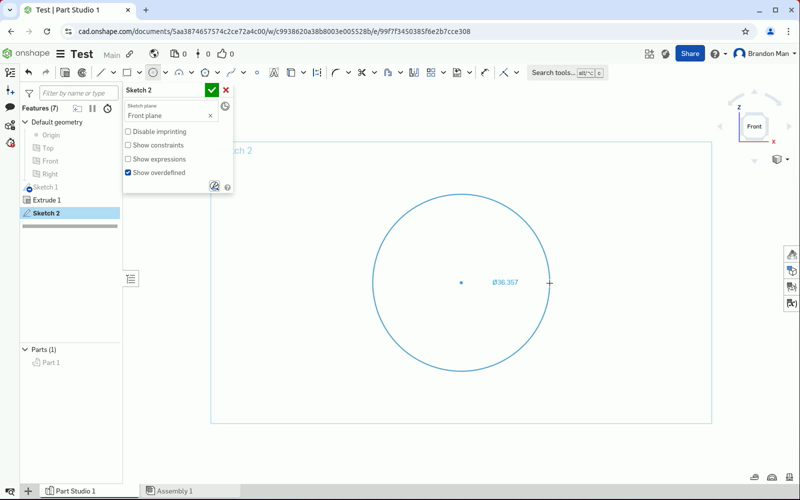
click(549, 282)
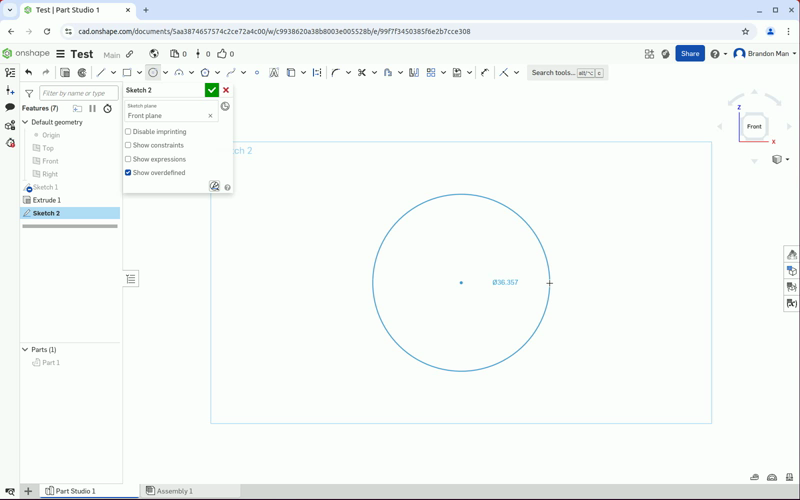
key(esc)
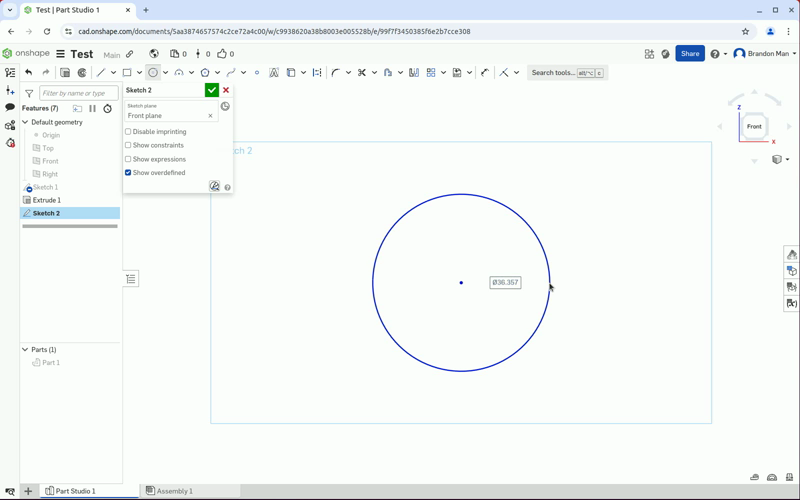
mouse_move(431, 265)
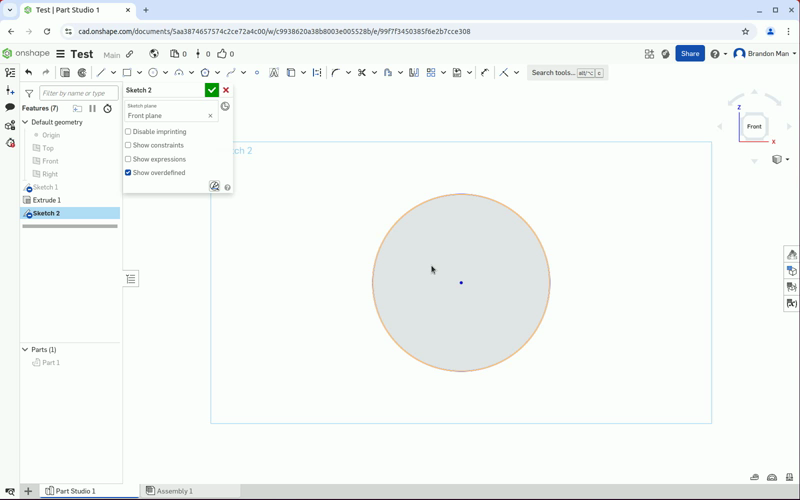
click(431, 265)
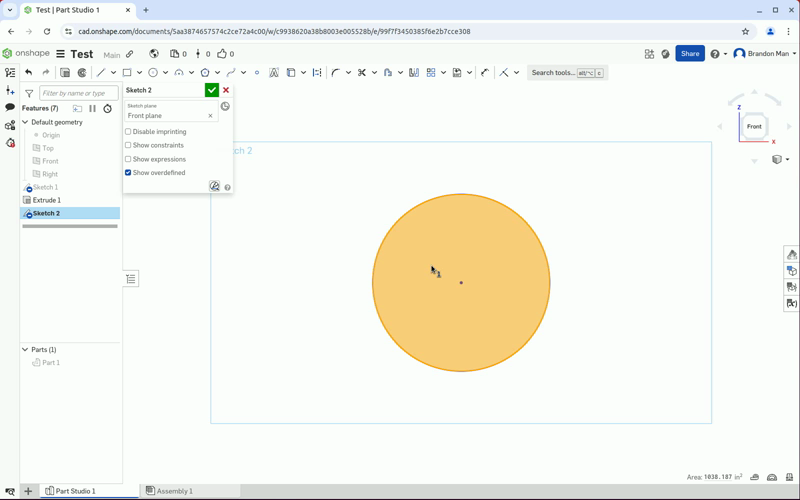
mouse_move(73, 352)
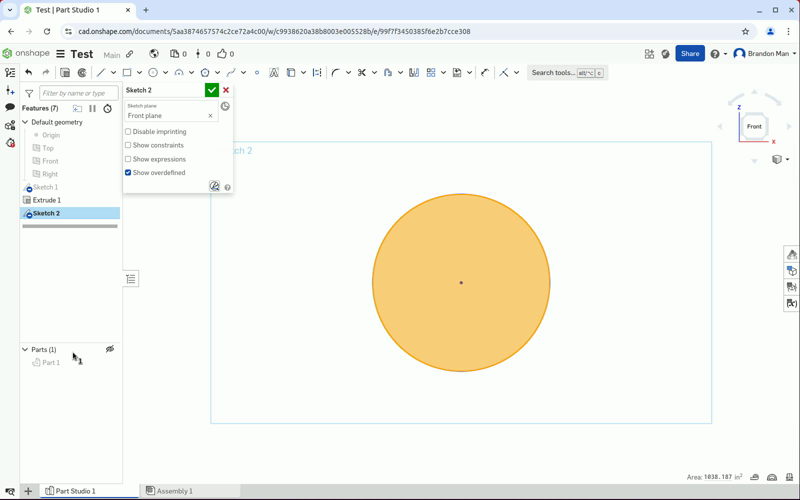
key(shift+y)
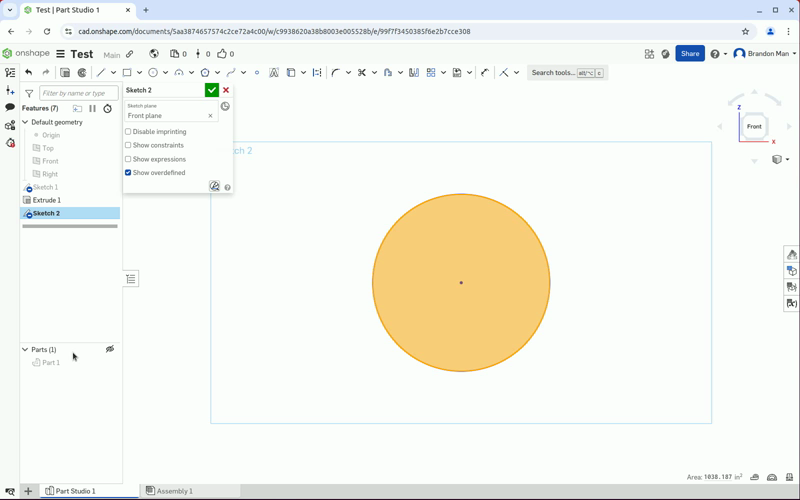
key(shift+e)
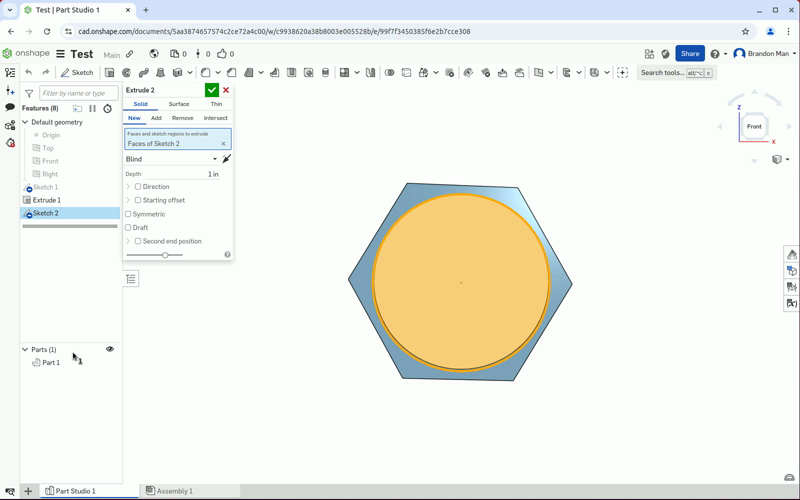
mouse_move(143, 106)
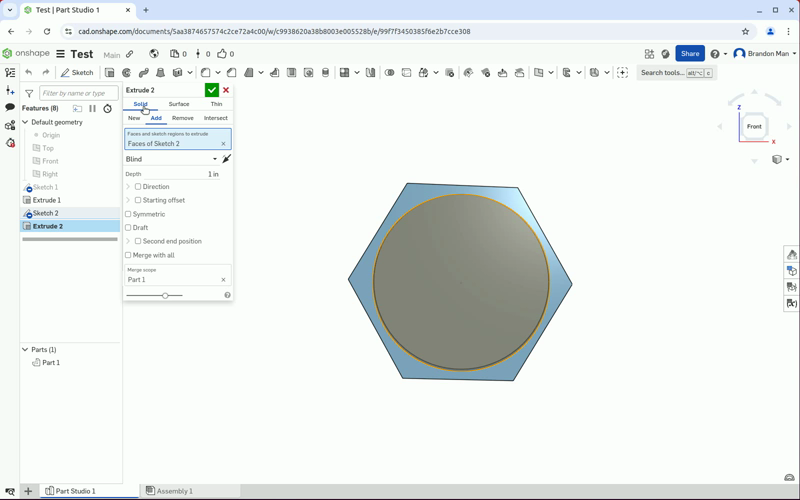
click(143, 106)
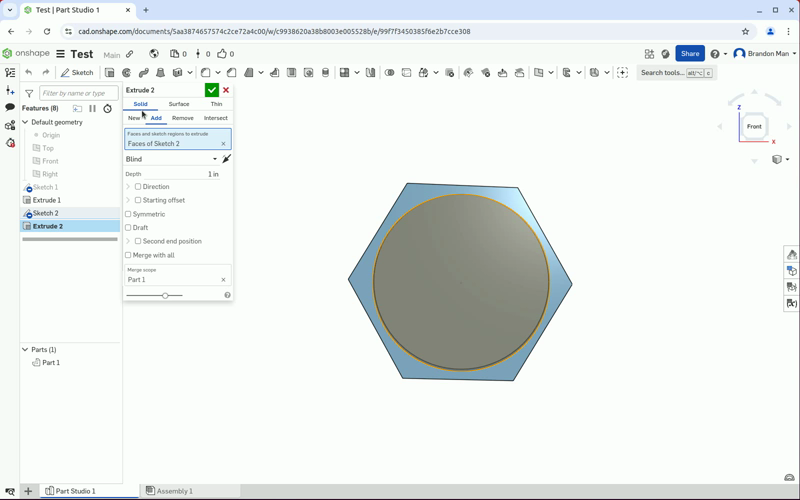
mouse_move(137, 120)
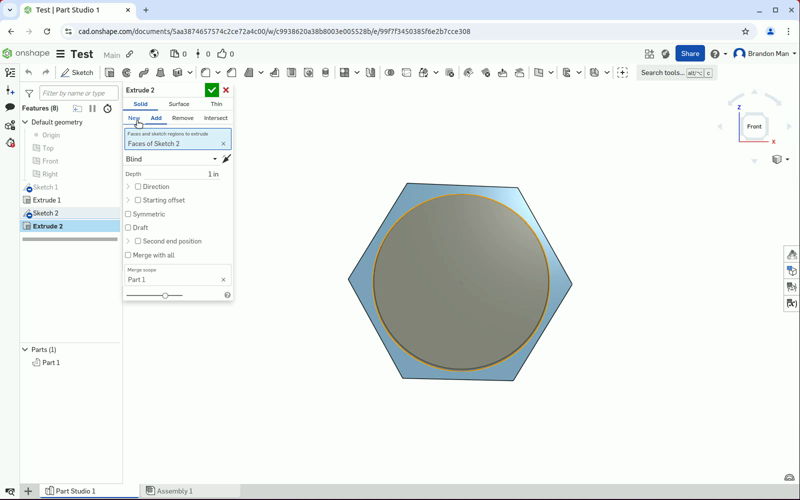
click(137, 120)
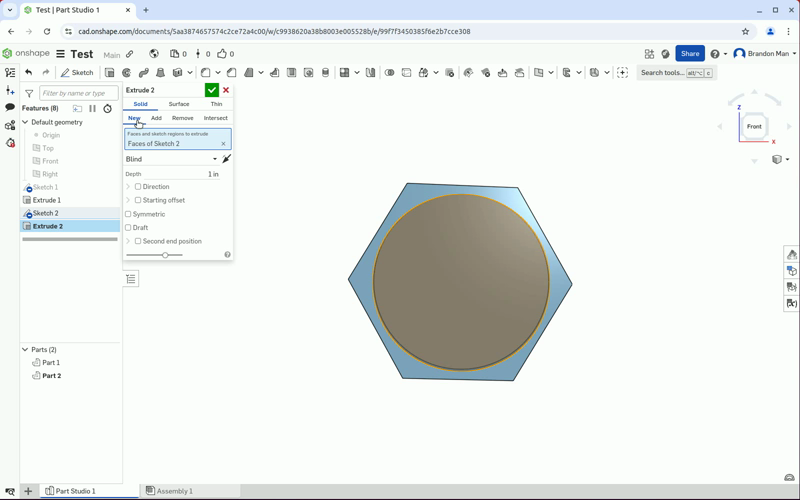
key(tab, 4)
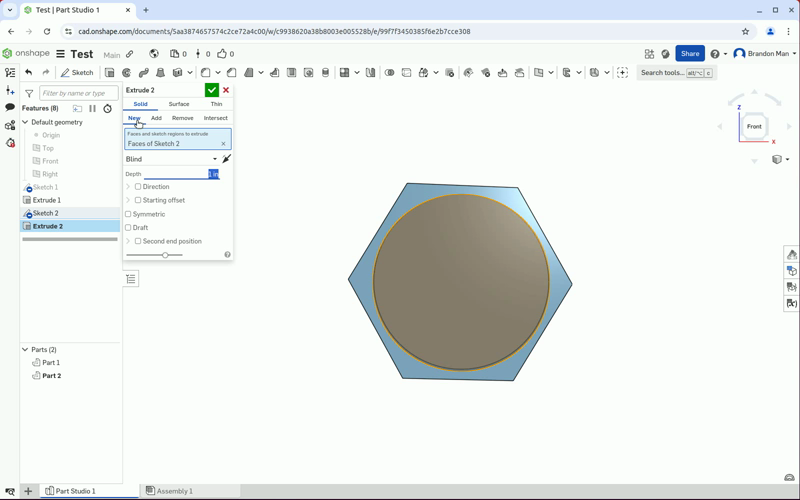
text(8.906)
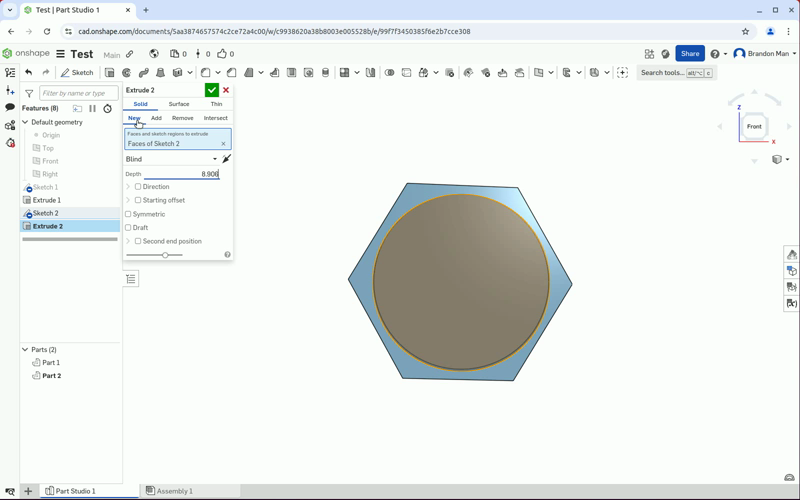
key(enter)
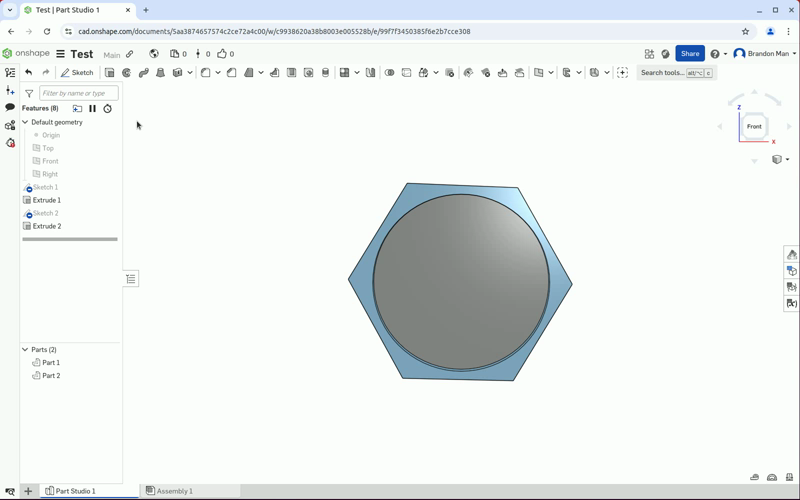
key(shift+h)
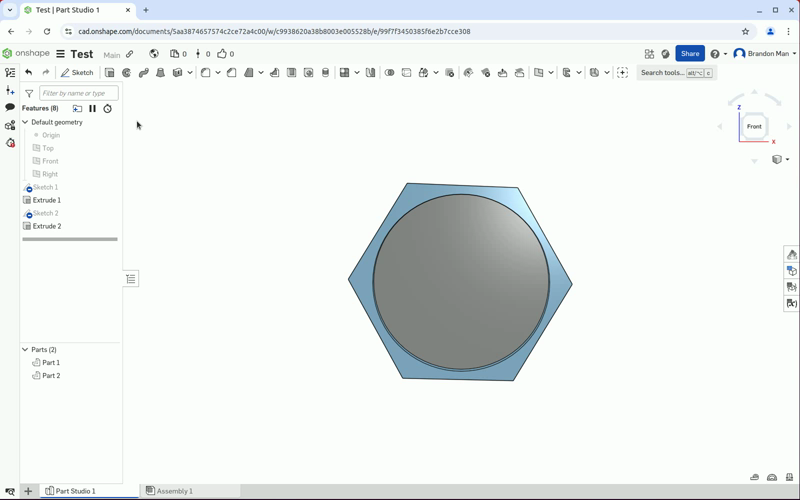
key(shift+h)
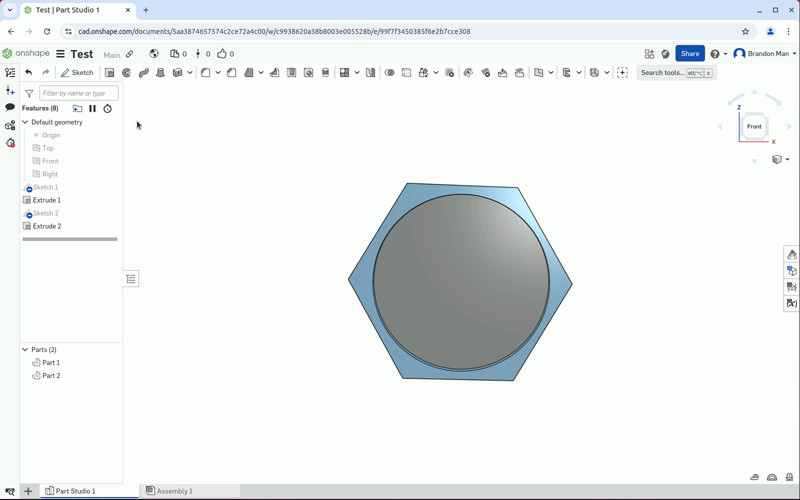
mouse_move(73, 189)
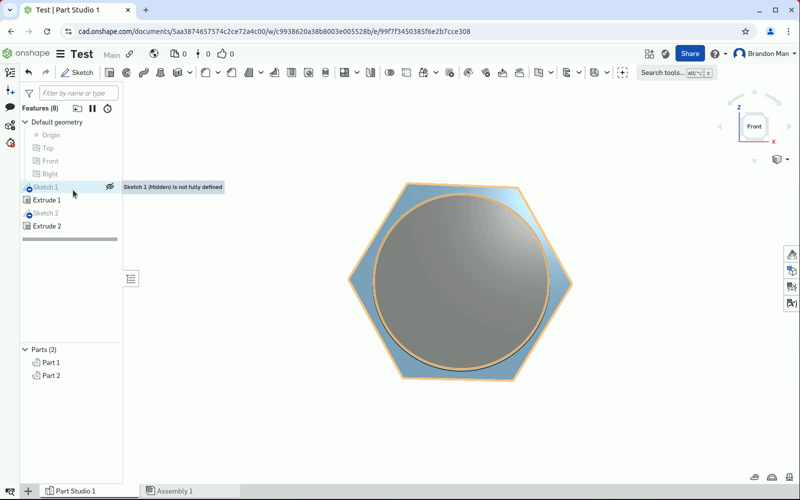
click(73, 189)
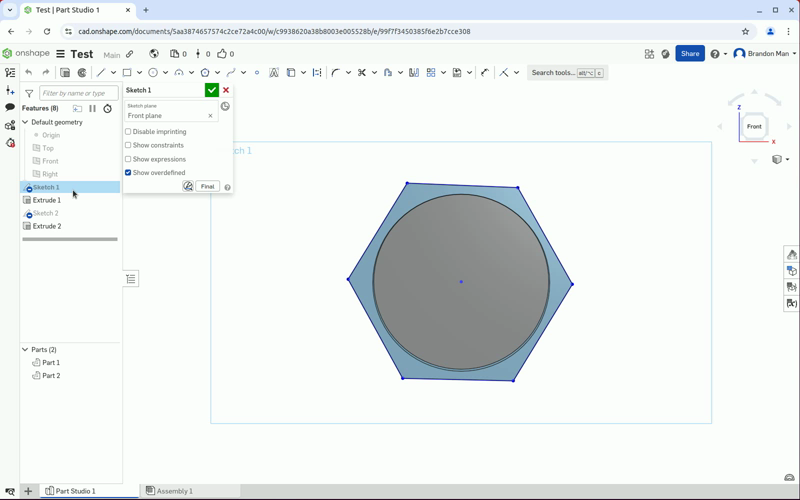
mouse_move(229, 92)
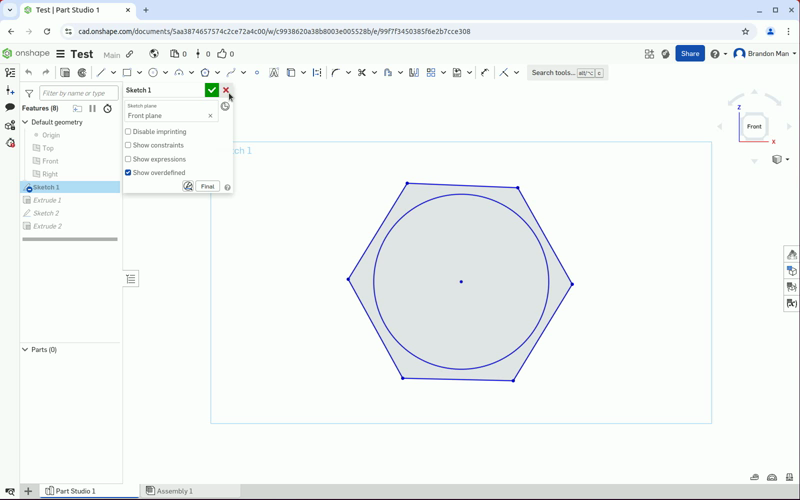
click(229, 92)
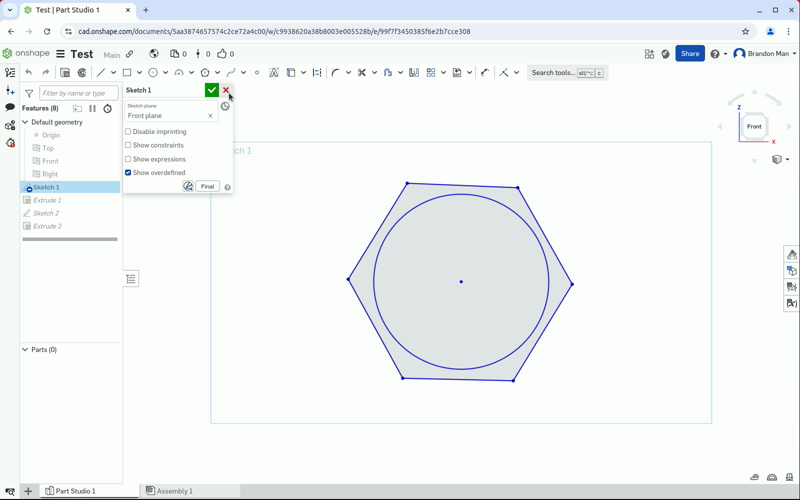
key(shift+s)
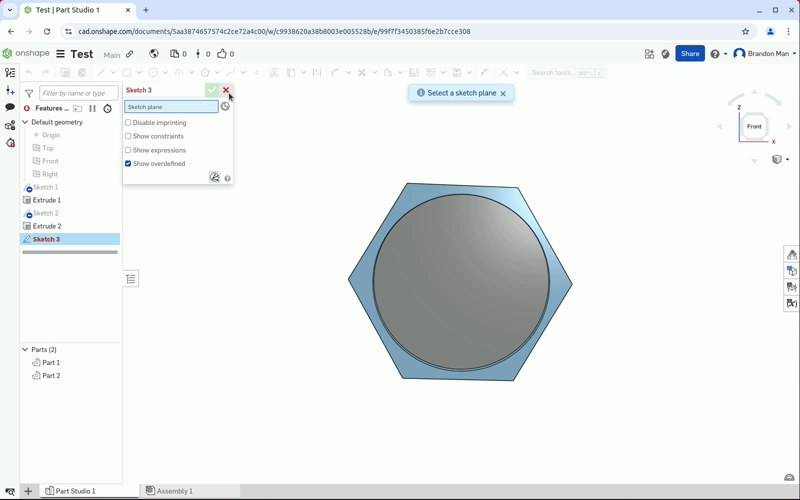
mouse_move(73, 163)
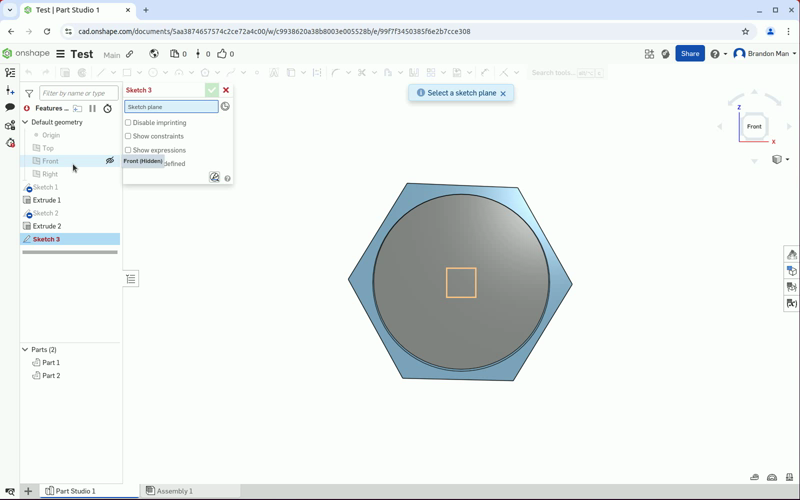
click(73, 163)
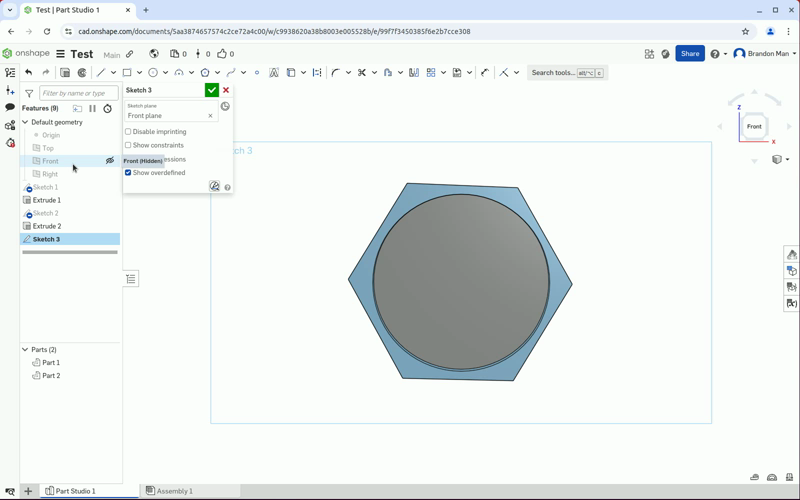
mouse_move(73, 352)
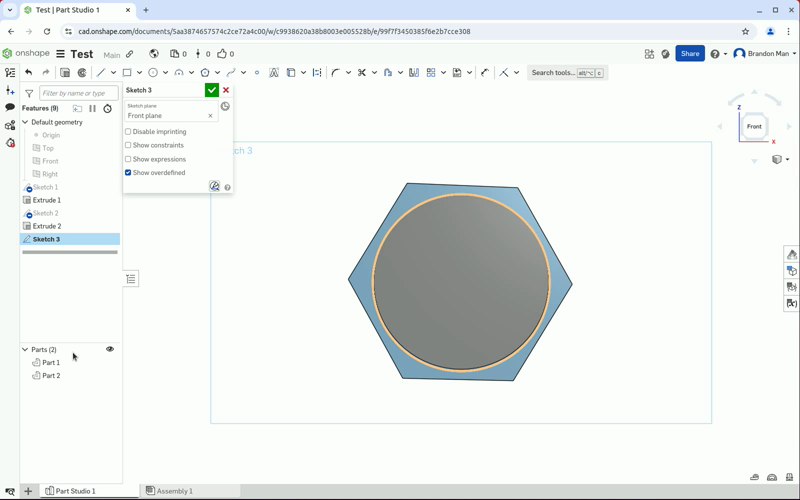
key(y)
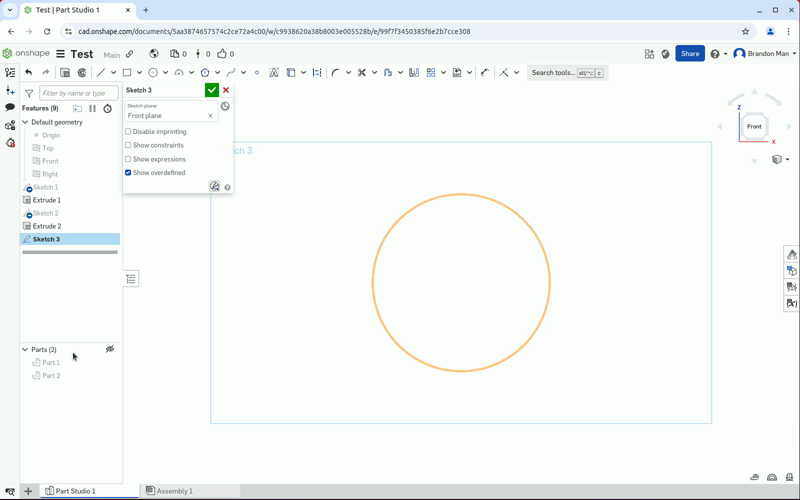
key(c)
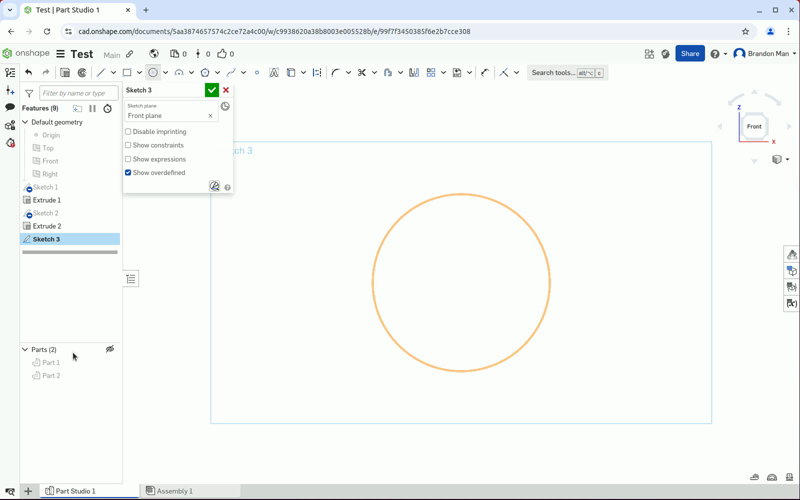
key_down(shift)
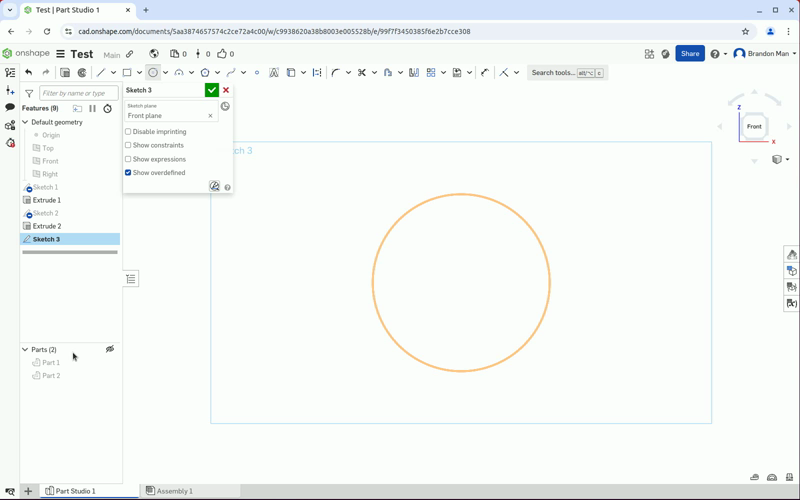
mouse_move(461, 282)
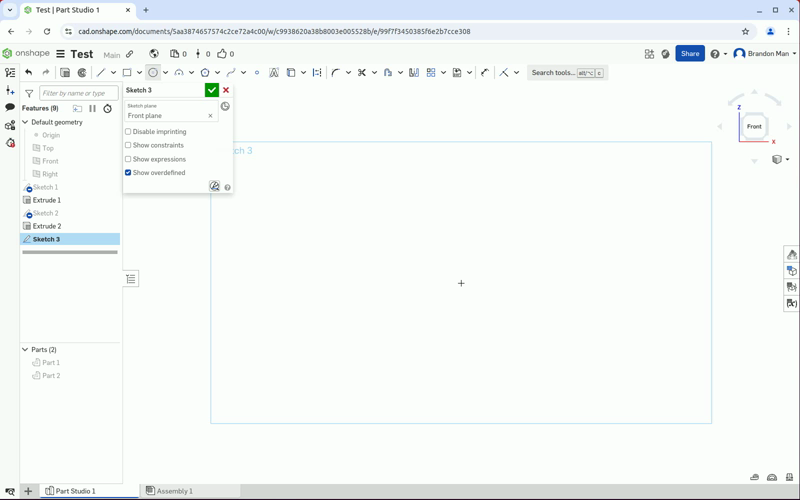
click(461, 282)
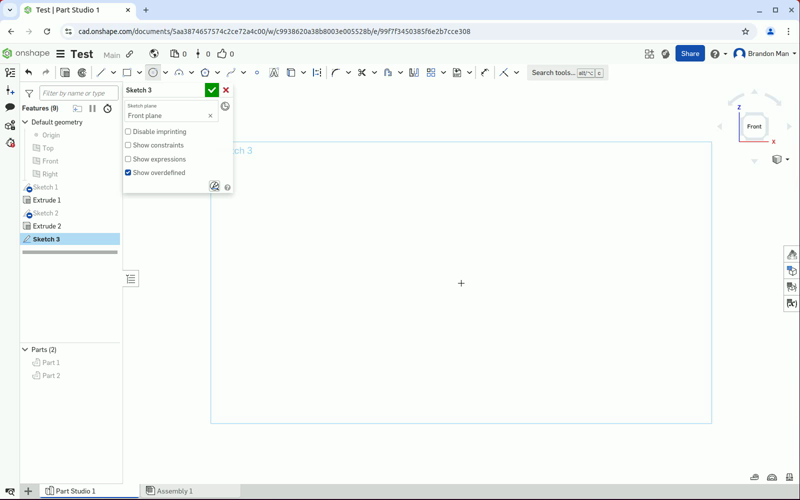
key_up(shift)
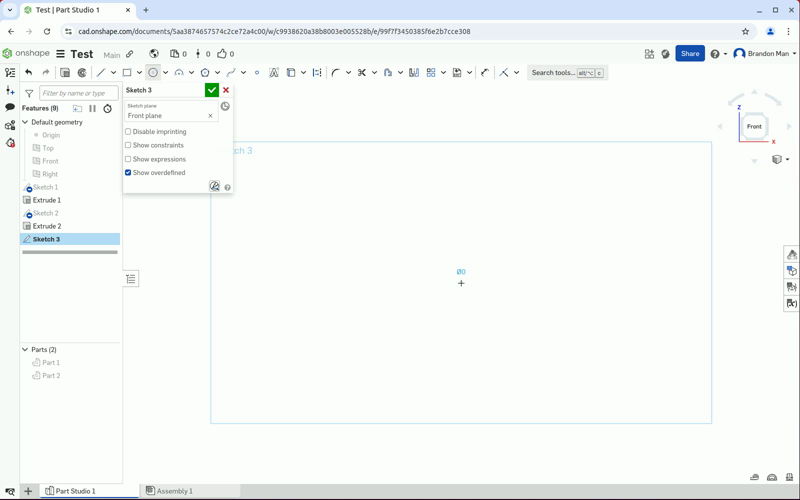
mouse_move(549, 282)
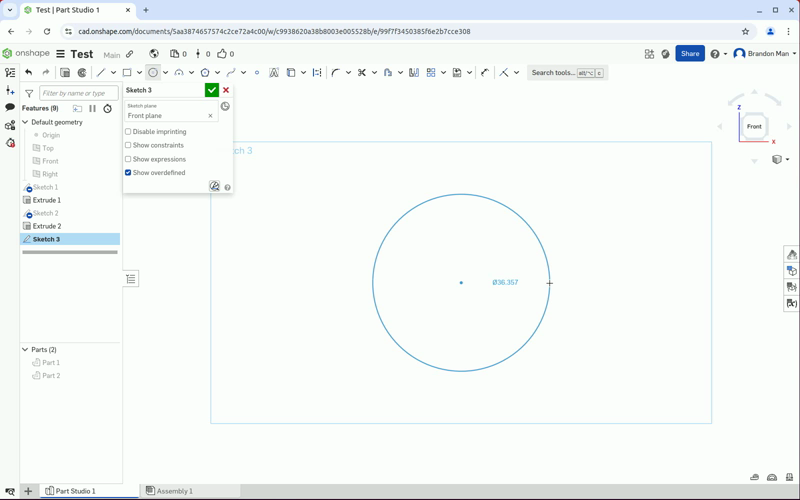
click(549, 282)
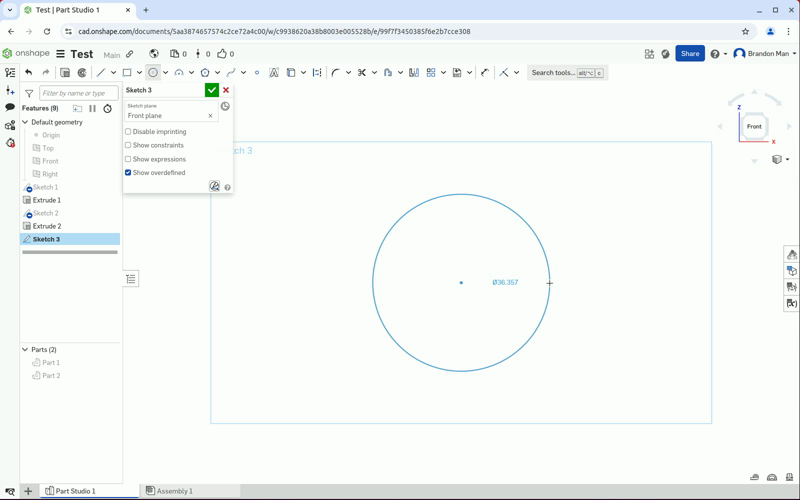
key(esc)
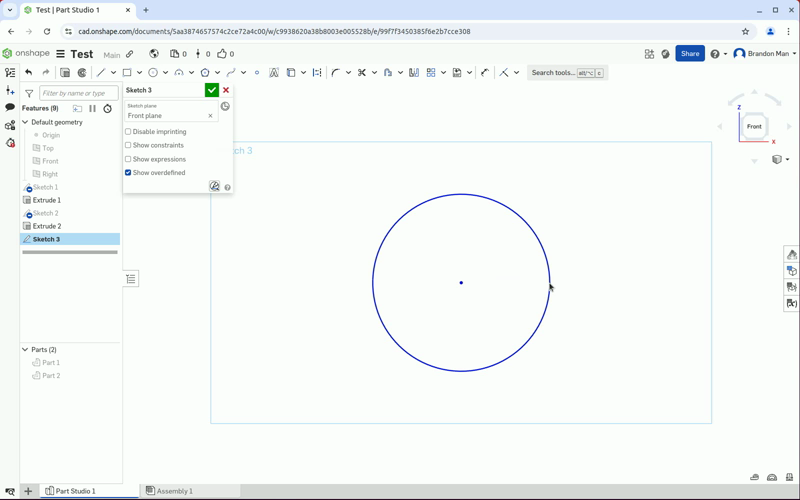
mouse_move(479, 290)
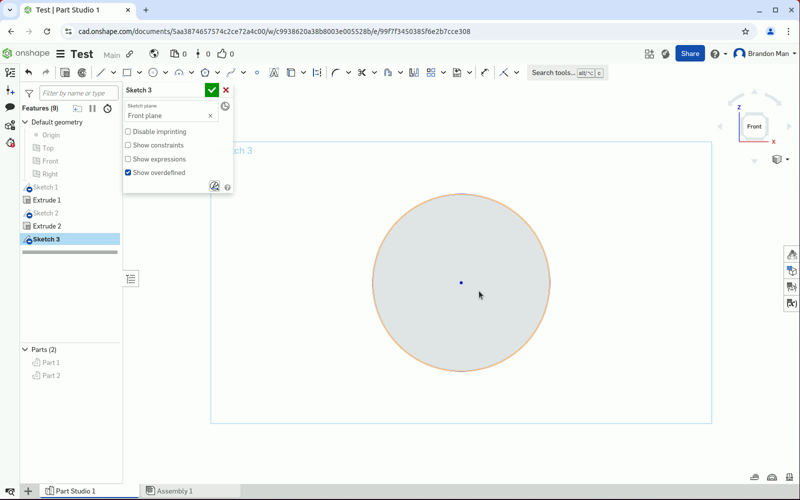
click(479, 290)
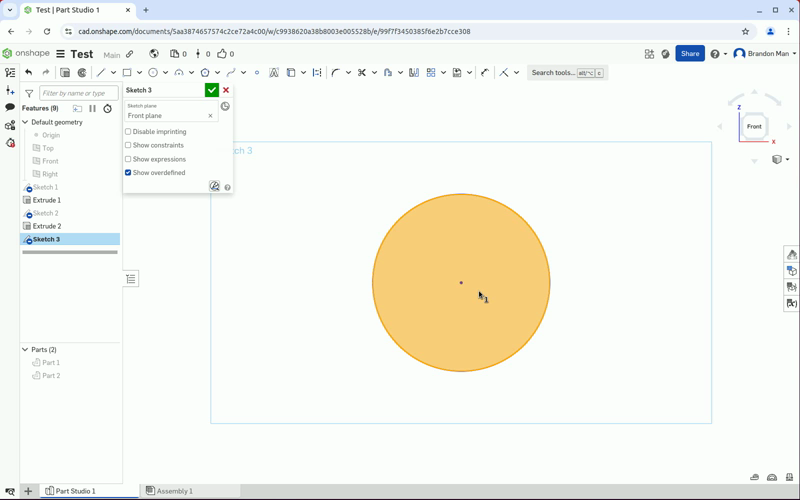
mouse_move(73, 352)
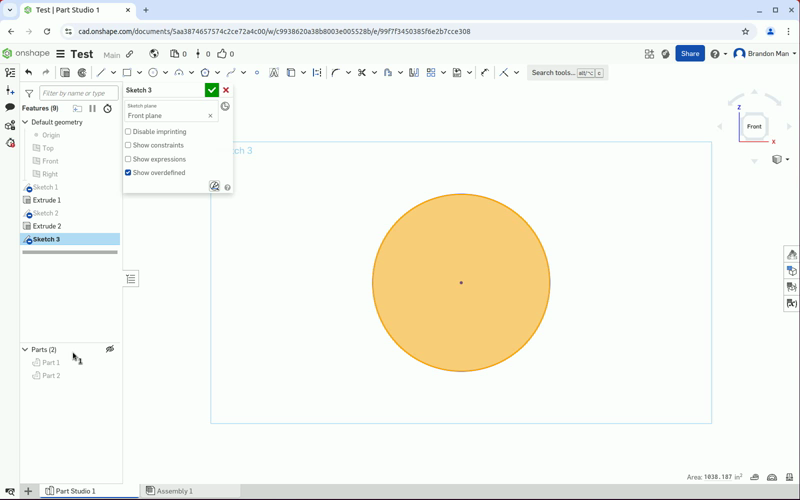
key(shift+y)
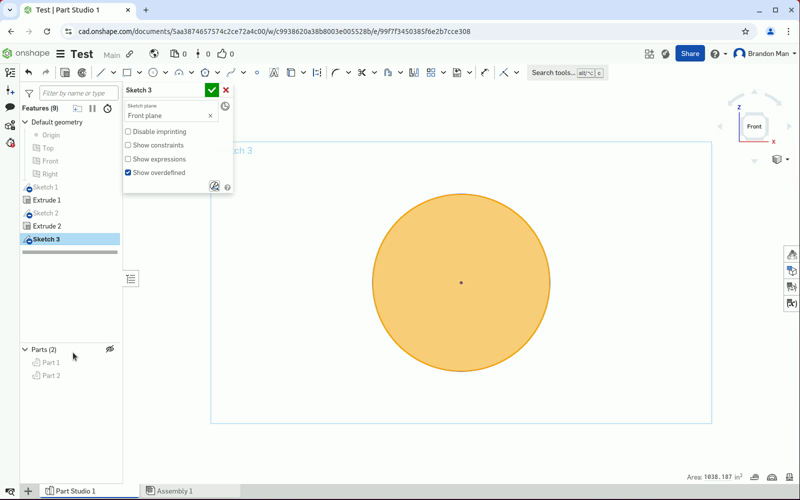
key(shift+e)
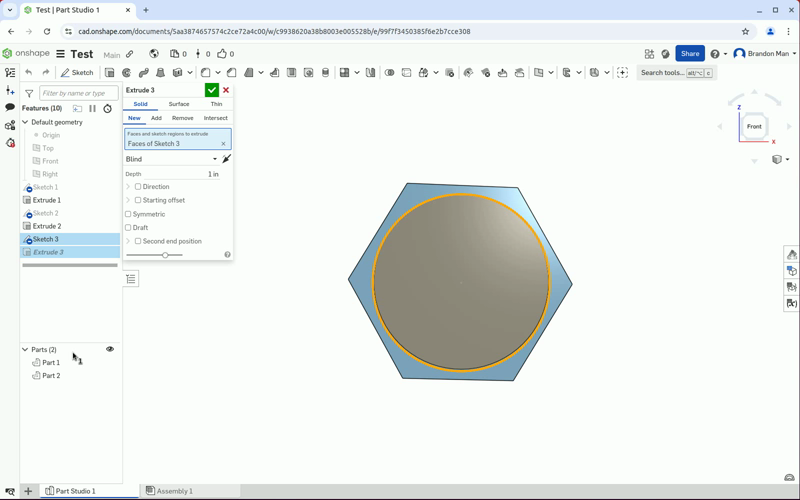
mouse_move(143, 106)
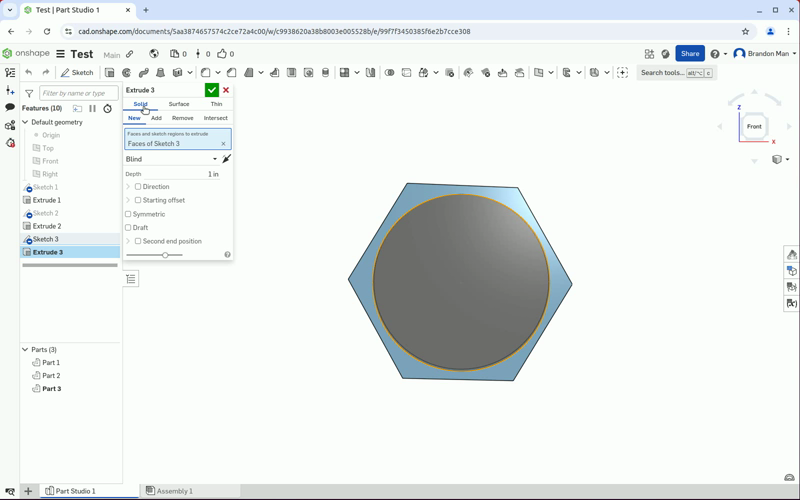
click(143, 106)
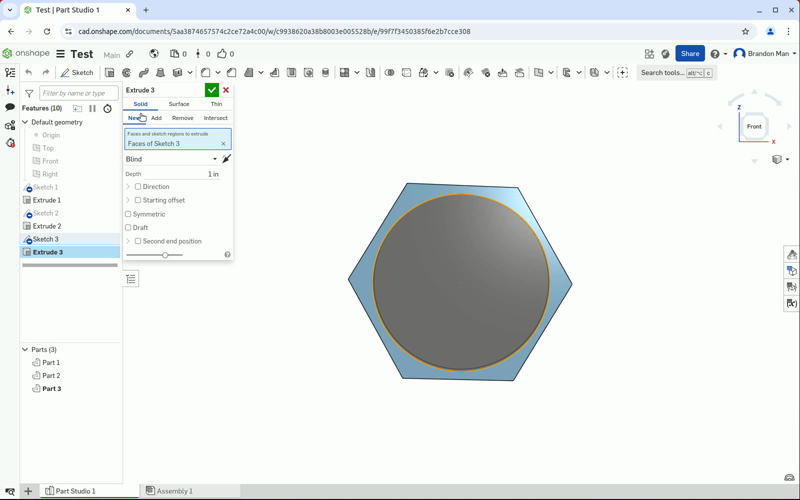
mouse_move(137, 120)
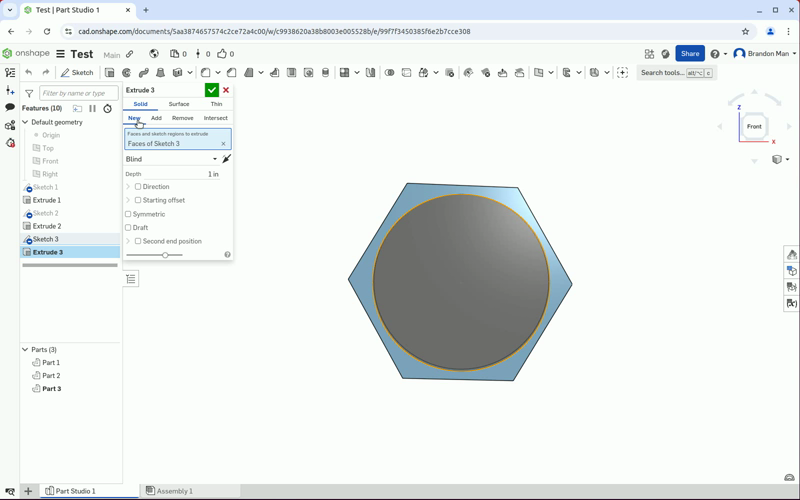
click(137, 120)
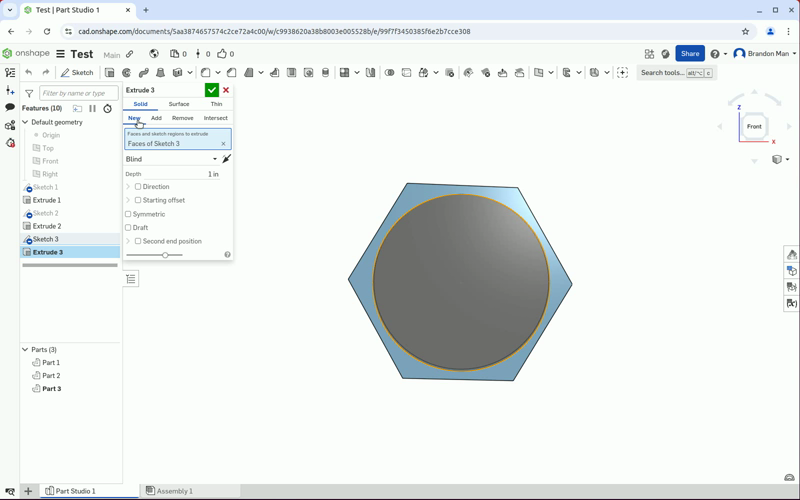
key(tab, 4)
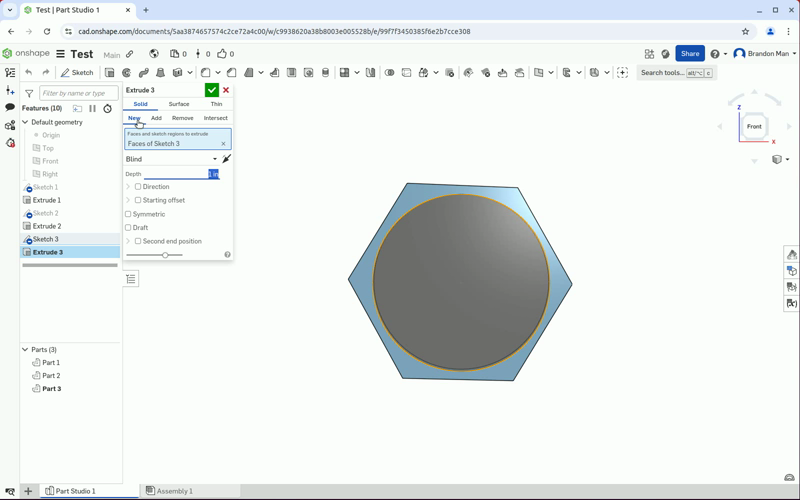
text(-3.611)
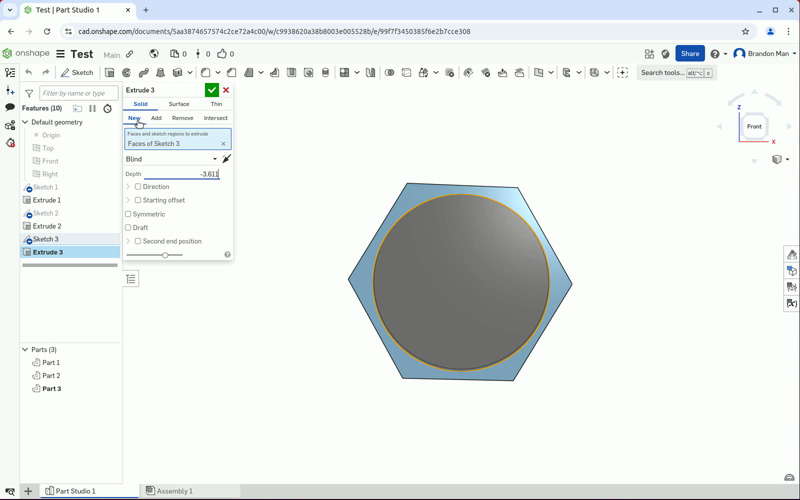
key(enter)
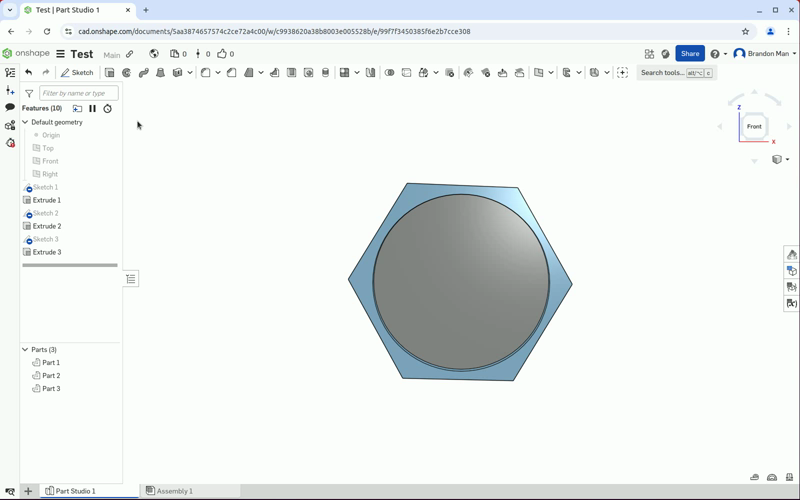
key(shift+h)
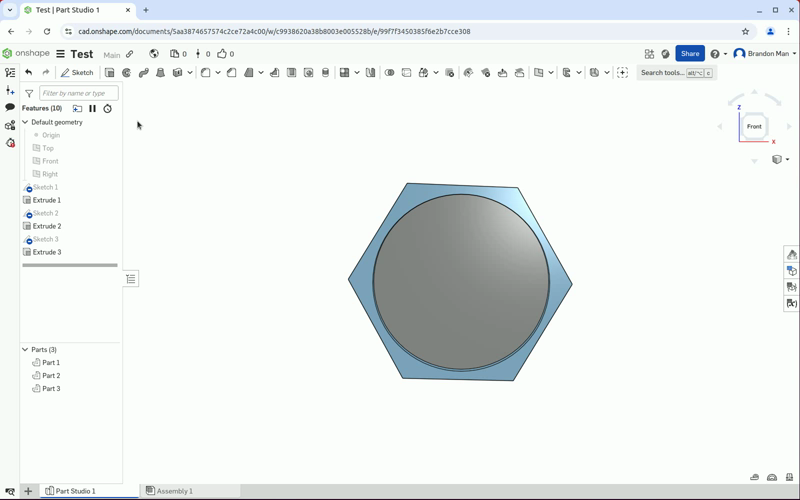
key(shift+h)
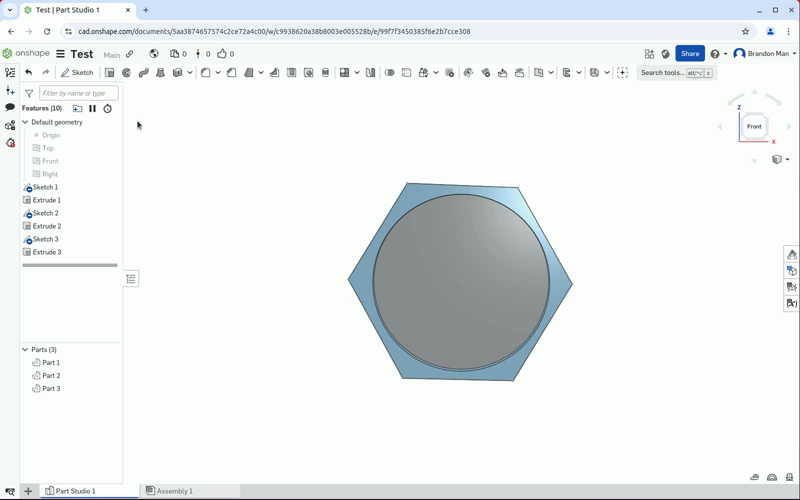
key(shift+7)
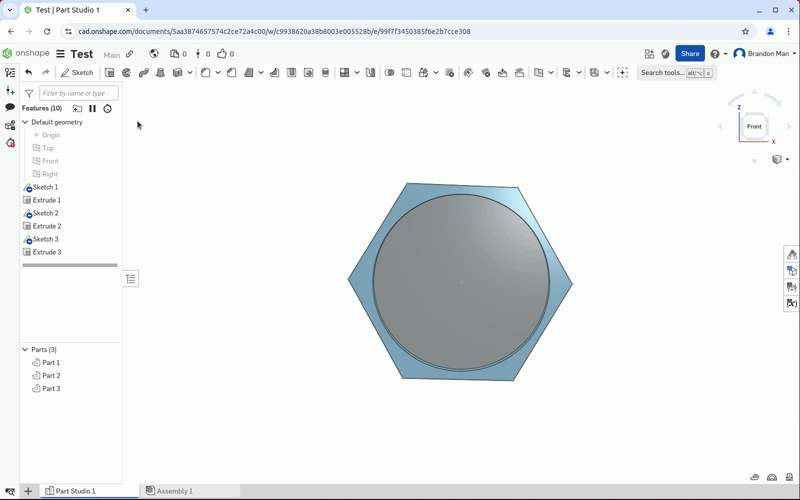
key(left, 2)
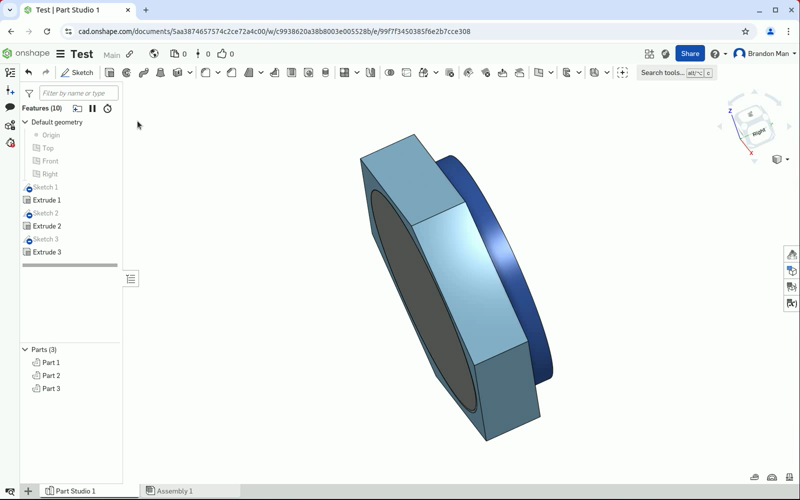
key(down, 2)
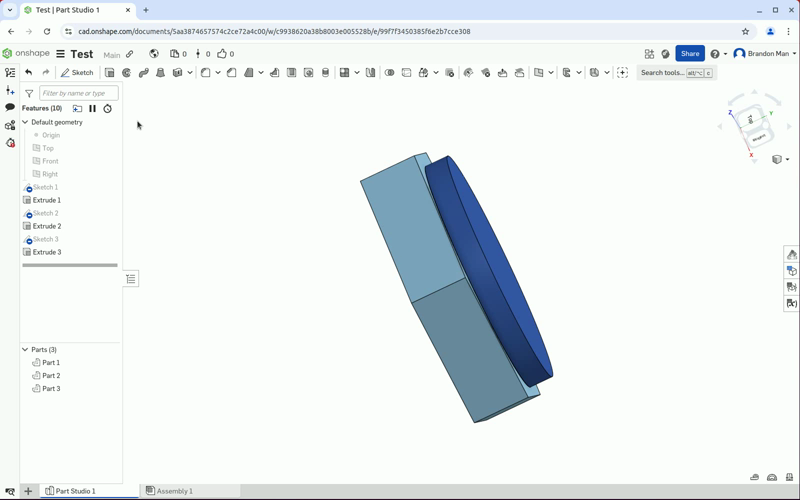
key(up, 2)
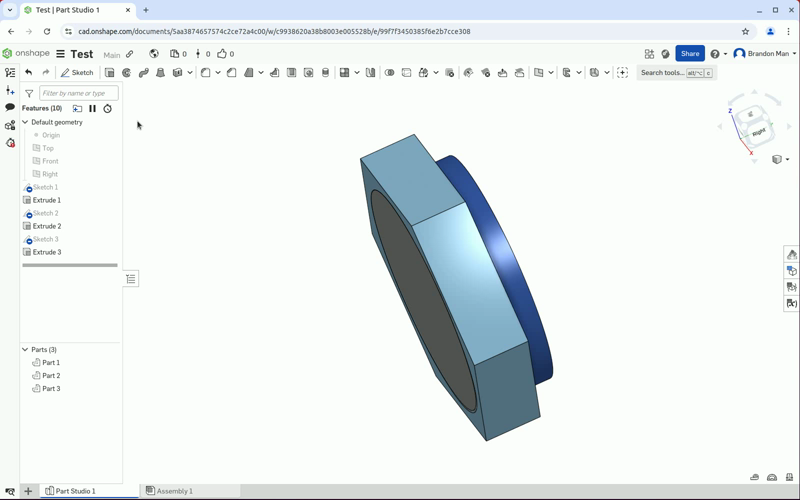
key(right, 2)
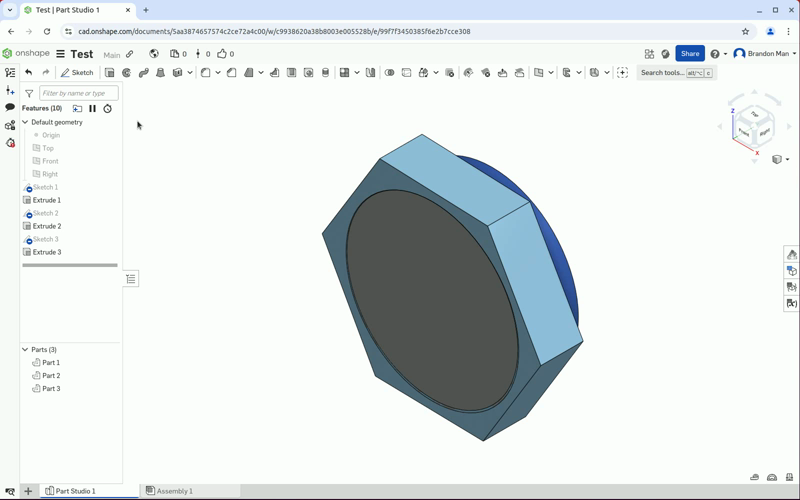
mouse_move(73, 189)
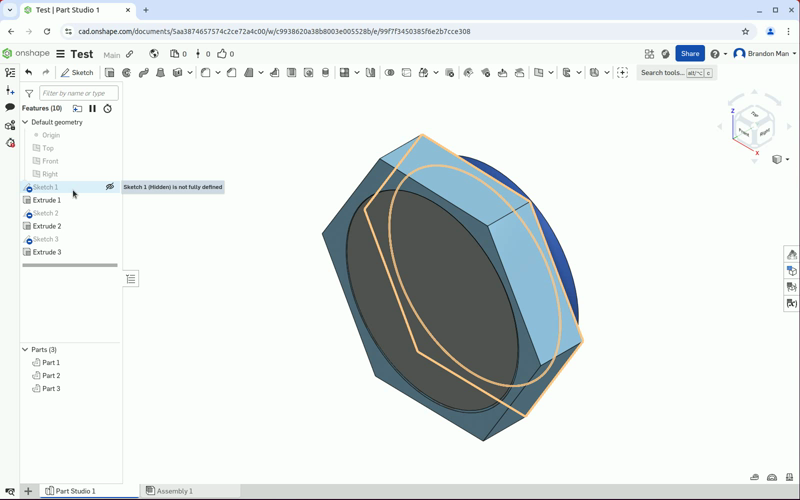
click(73, 189)